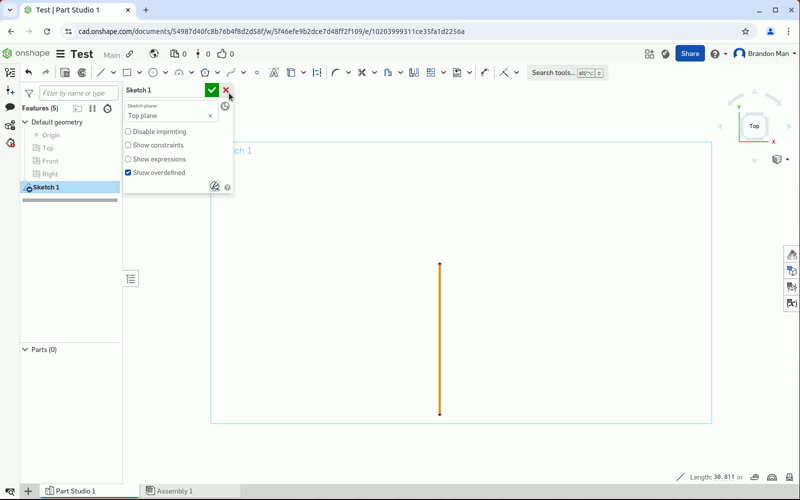
key(shift+h)
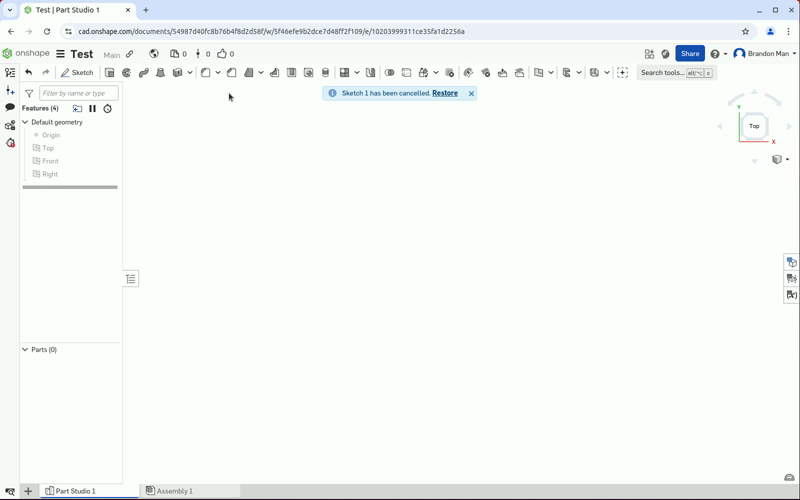
mouse_move(73, 352)
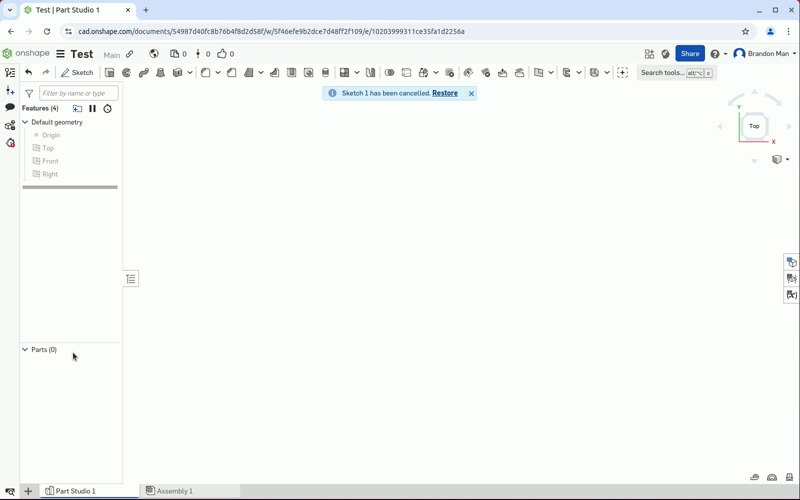
key(y)
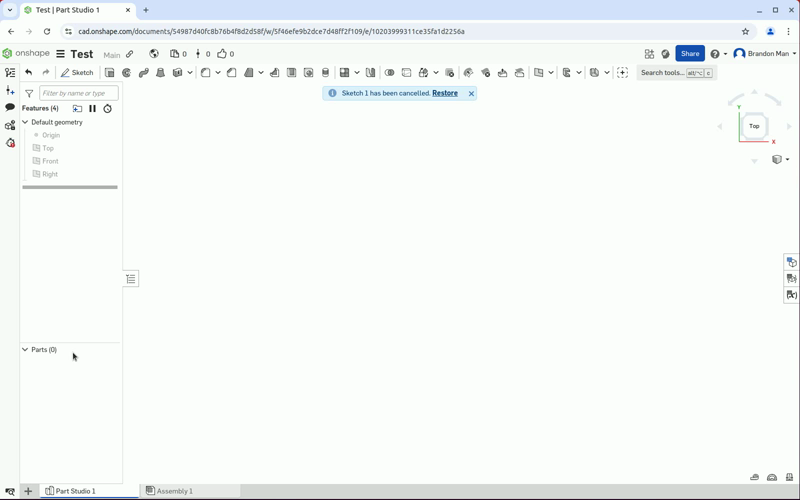
key(shift+p)
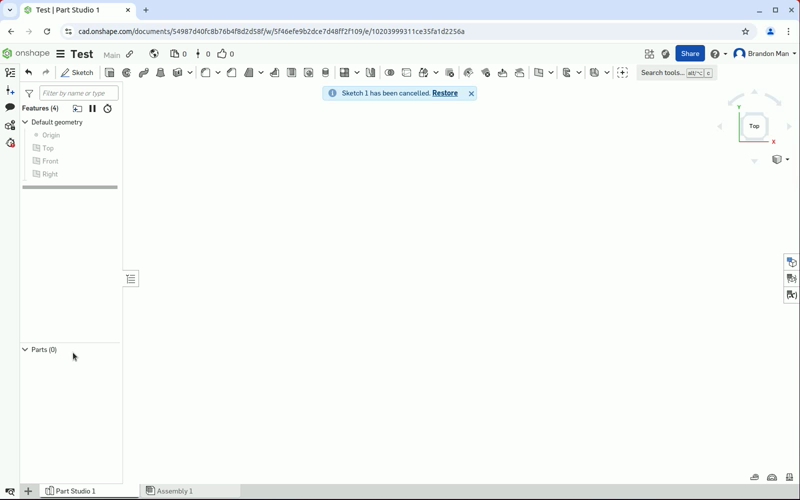
key(space)
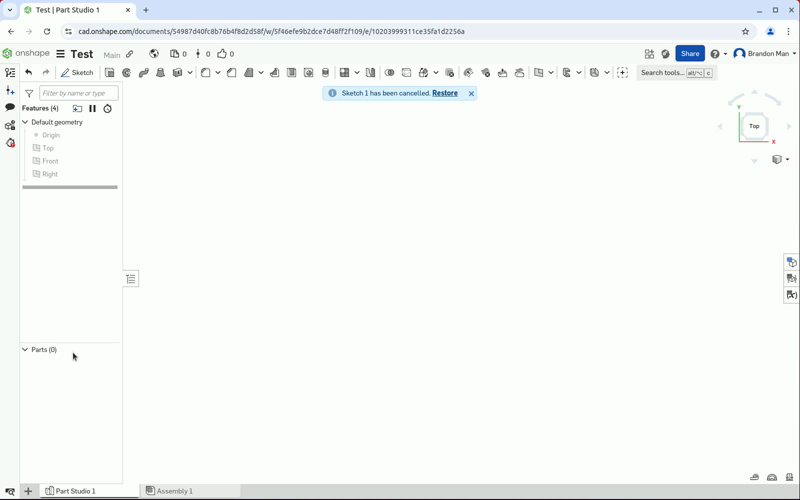
key_down(shift)
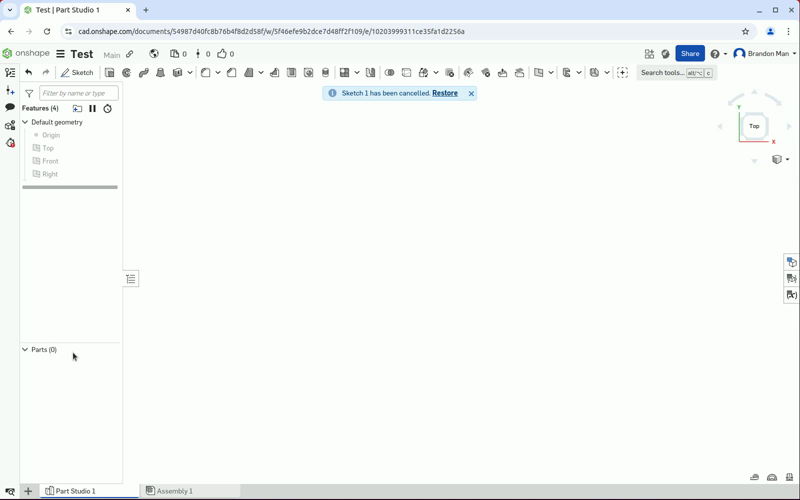
key(up)
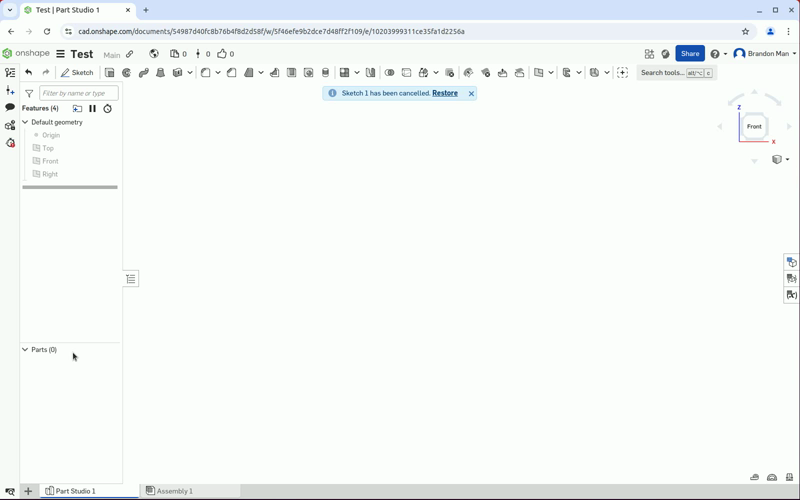
key_up(shift)
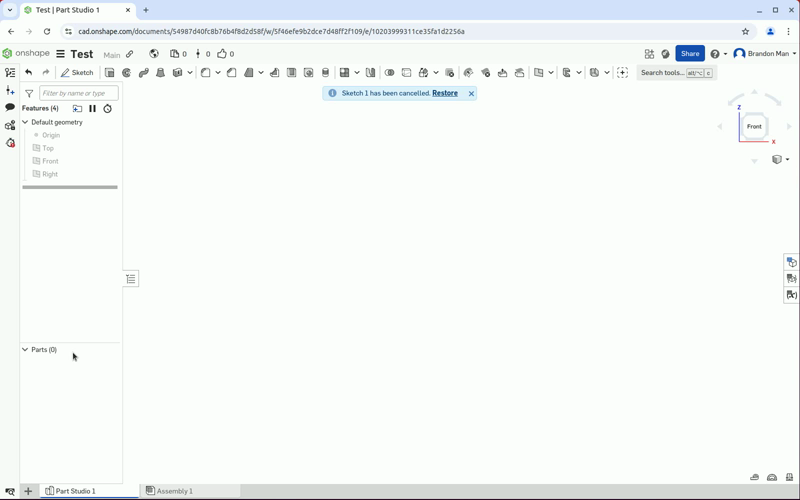
mouse_move(73, 352)
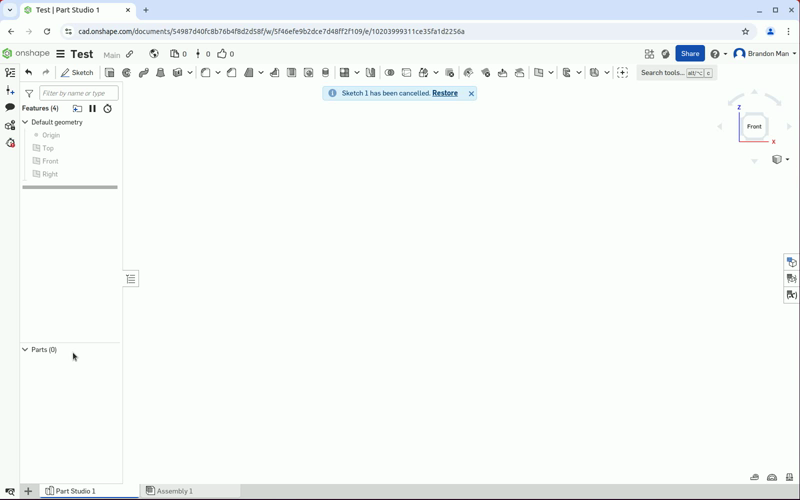
key(shift+y)
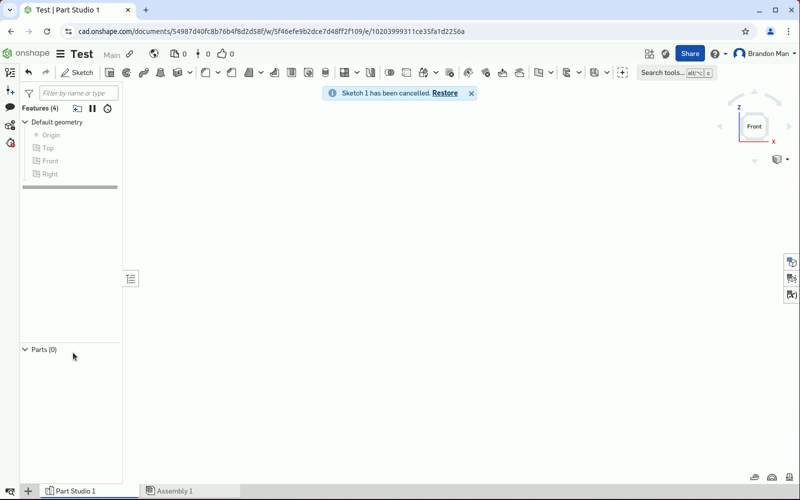
key(shift+s)
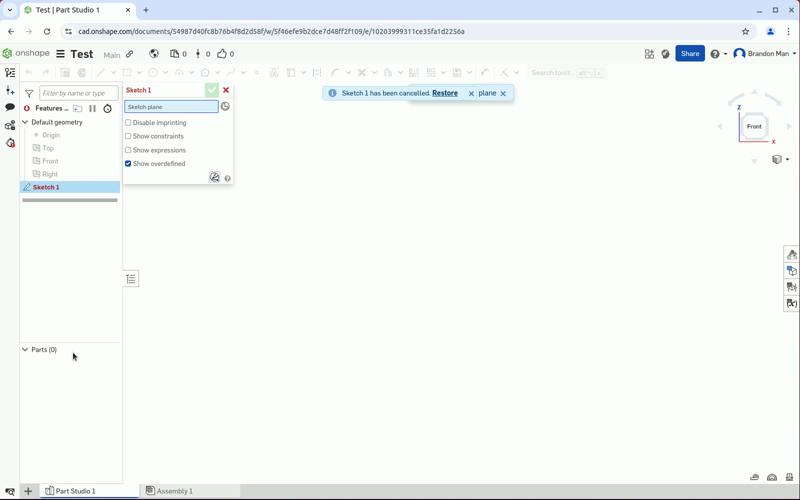
mouse_move(73, 163)
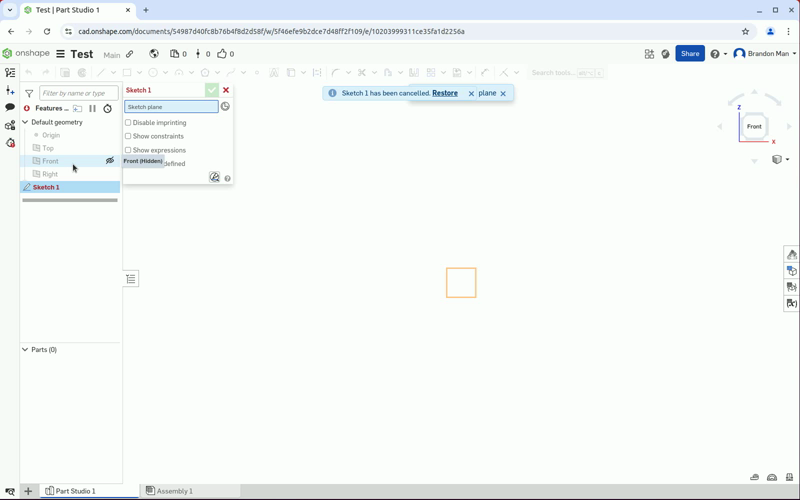
click(73, 163)
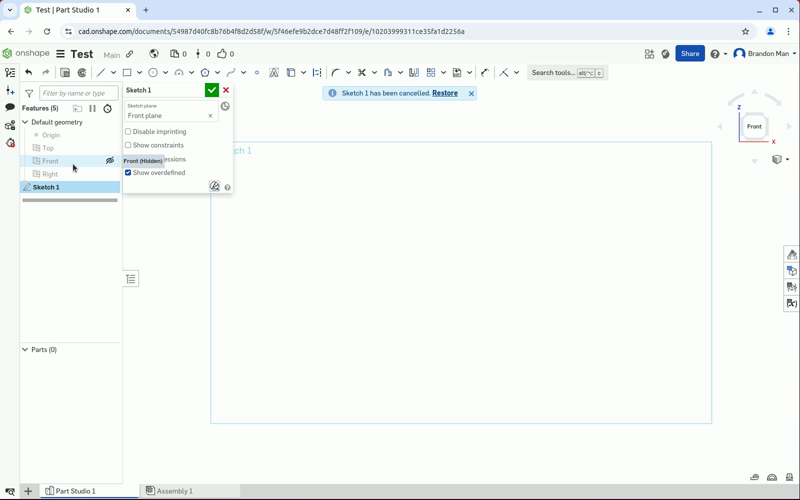
mouse_move(73, 352)
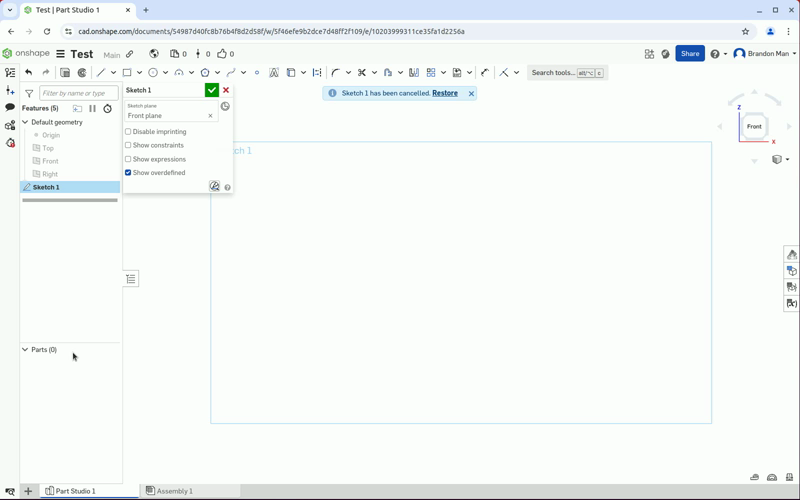
key(y)
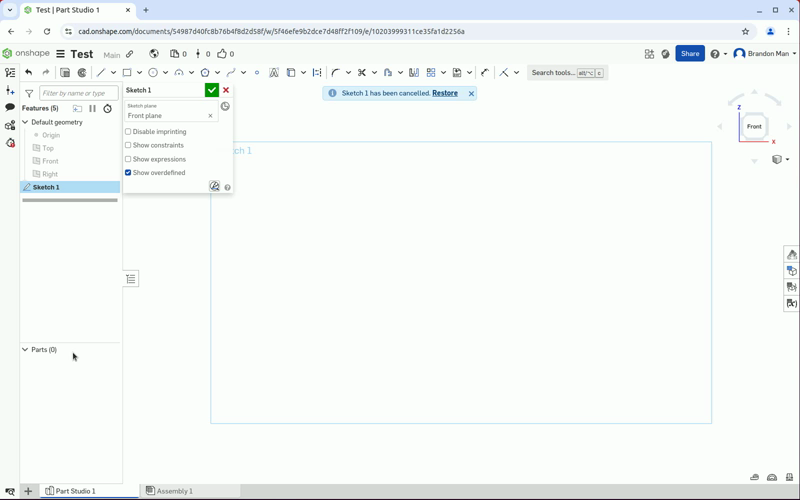
key(c)
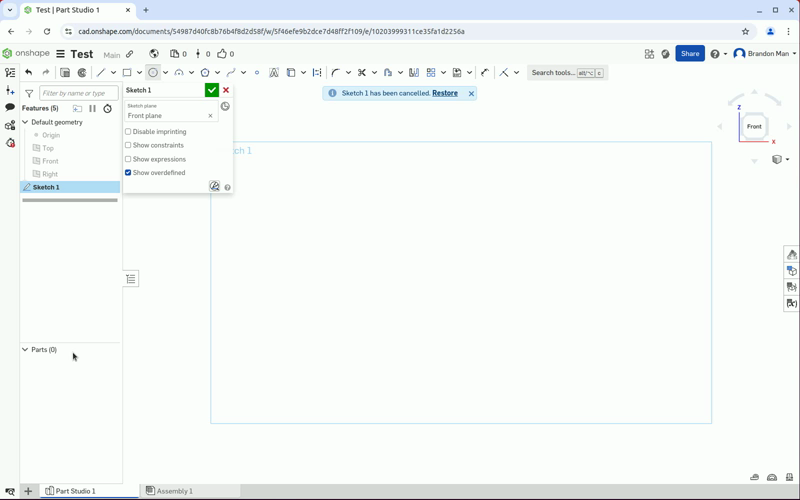
key_down(shift)
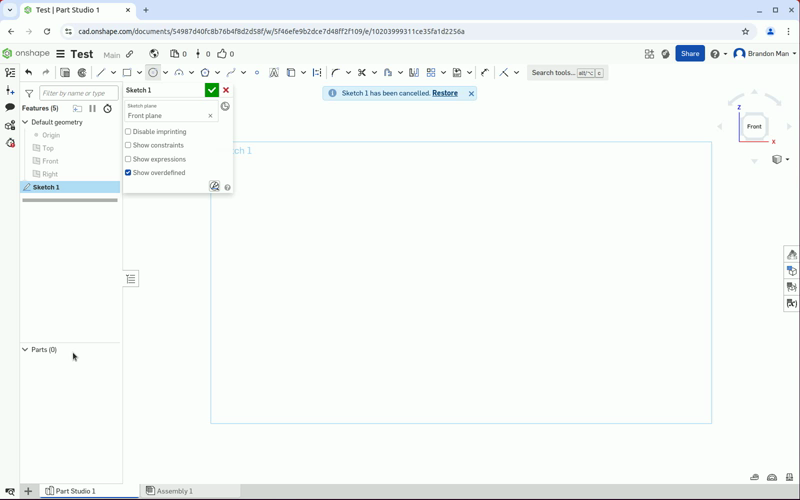
mouse_move(528, 282)
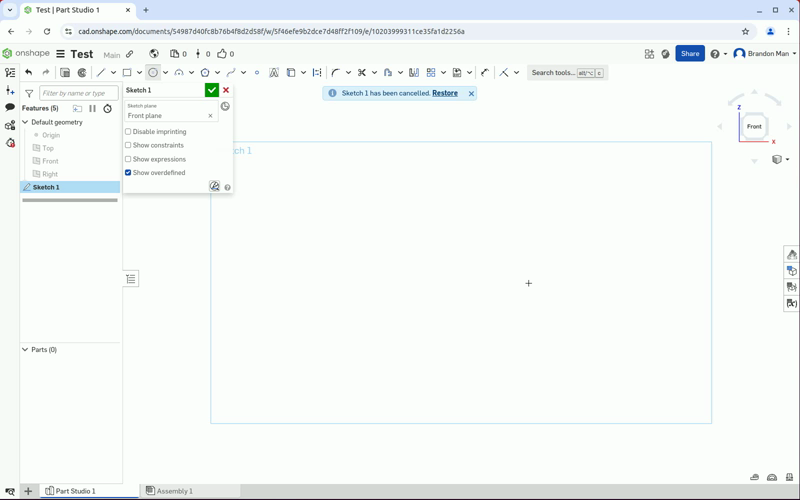
click(528, 282)
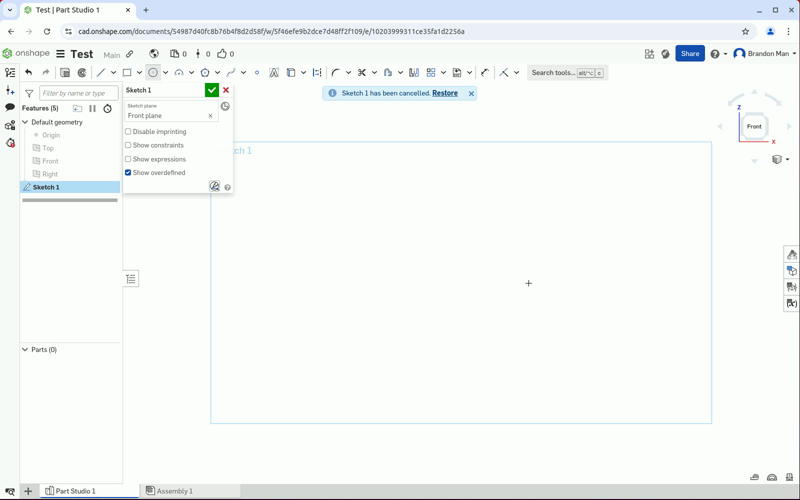
key_up(shift)
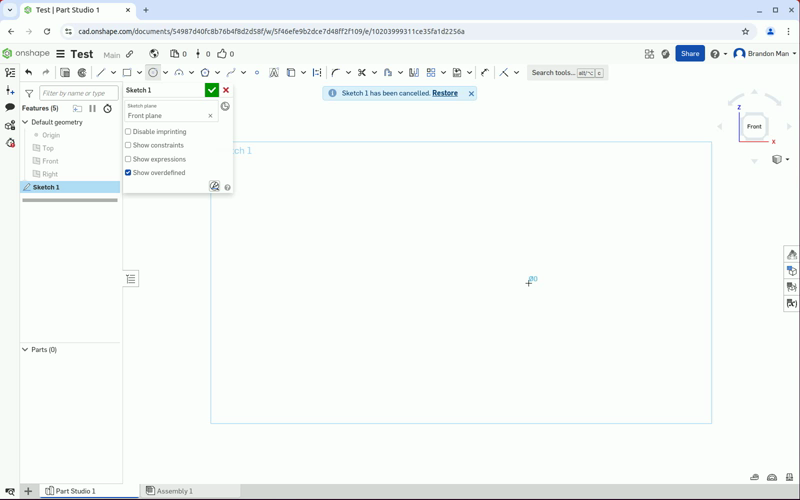
mouse_move(573, 282)
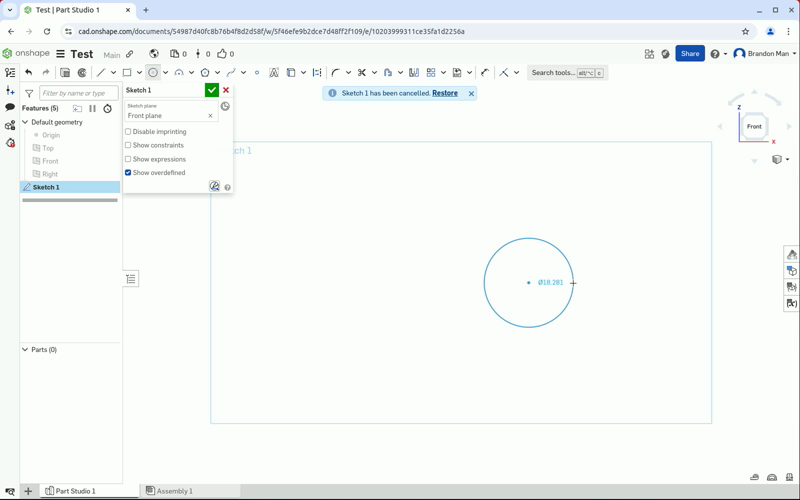
click(573, 282)
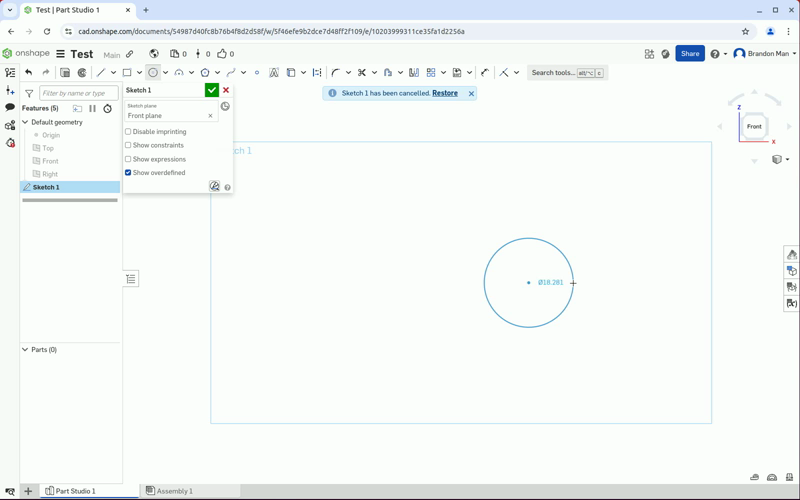
key(esc)
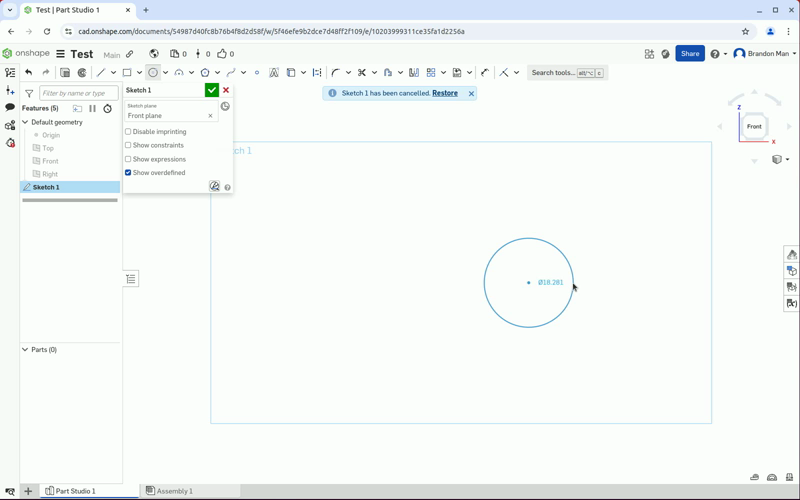
key(c)
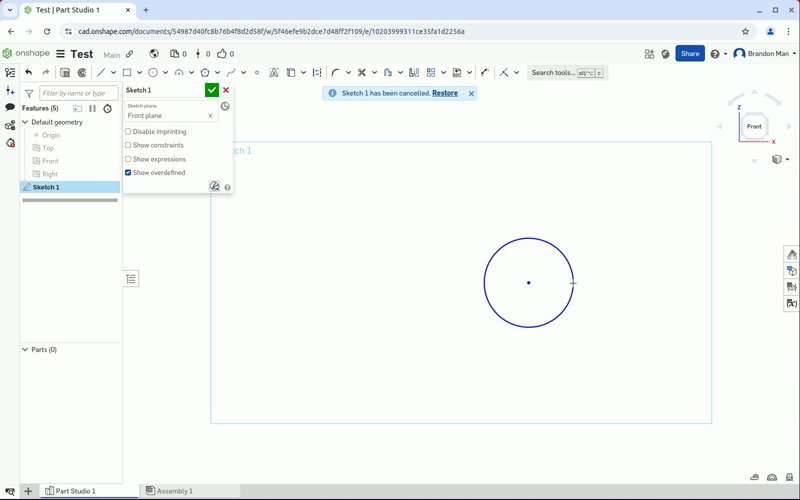
key_down(shift)
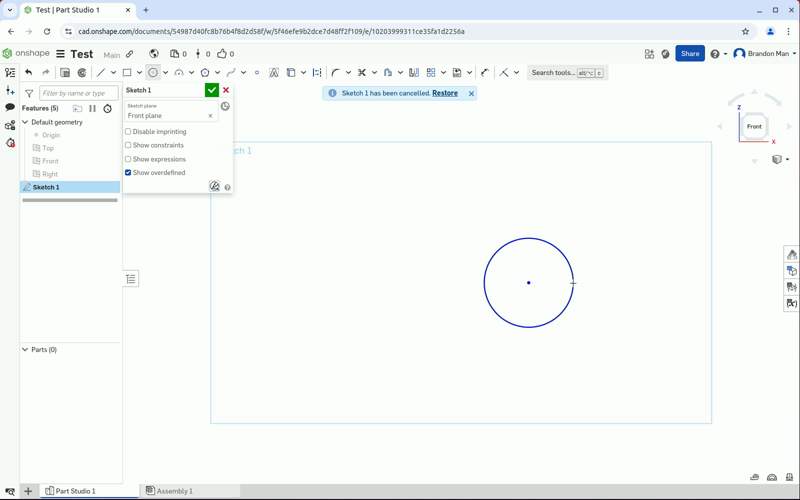
mouse_move(528, 282)
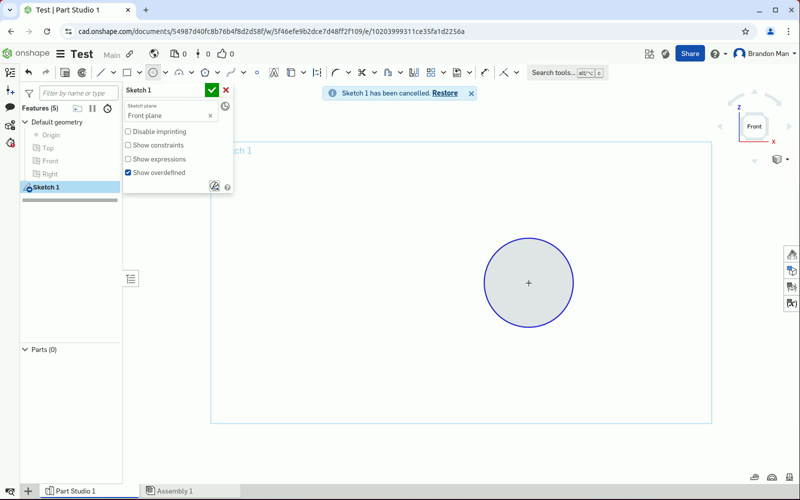
click(528, 282)
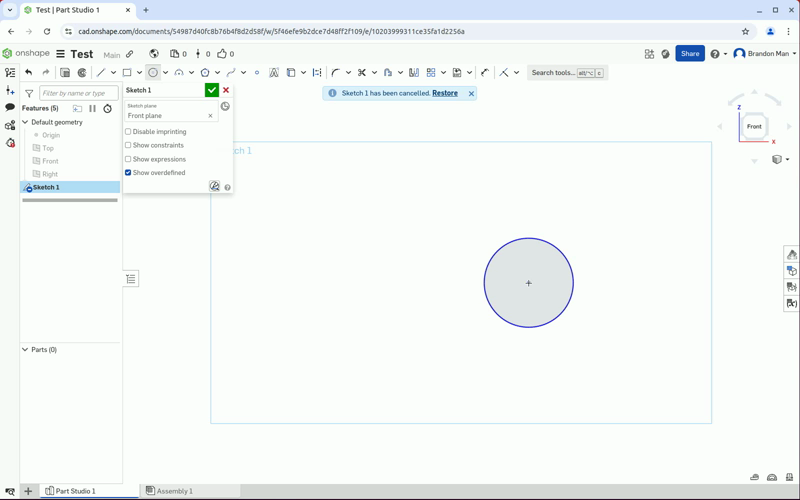
key_up(shift)
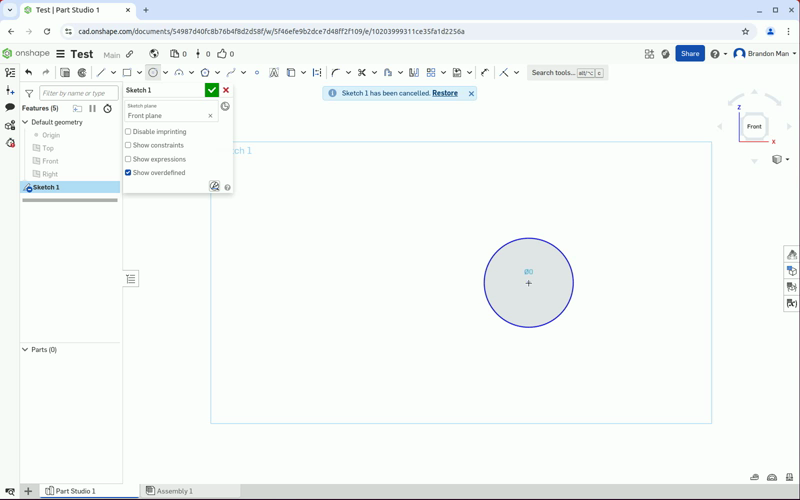
mouse_move(536, 282)
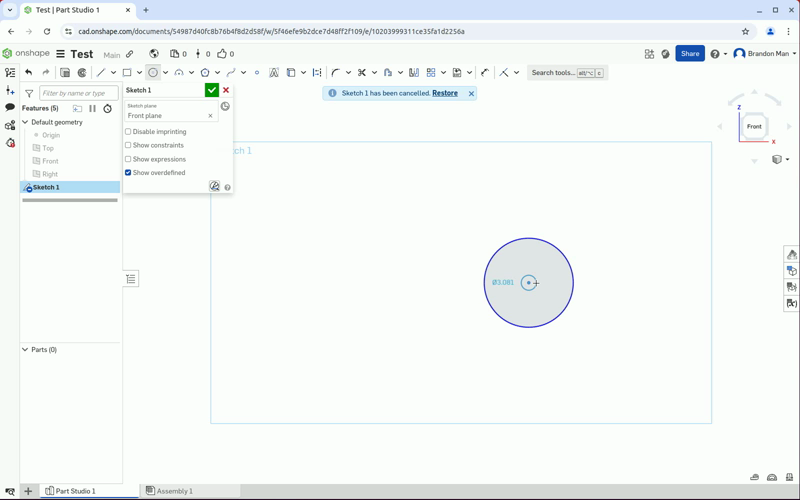
click(536, 282)
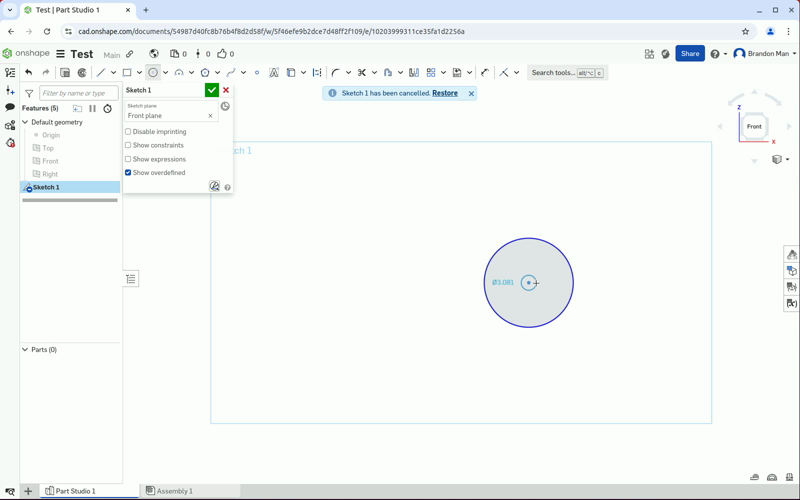
key(esc)
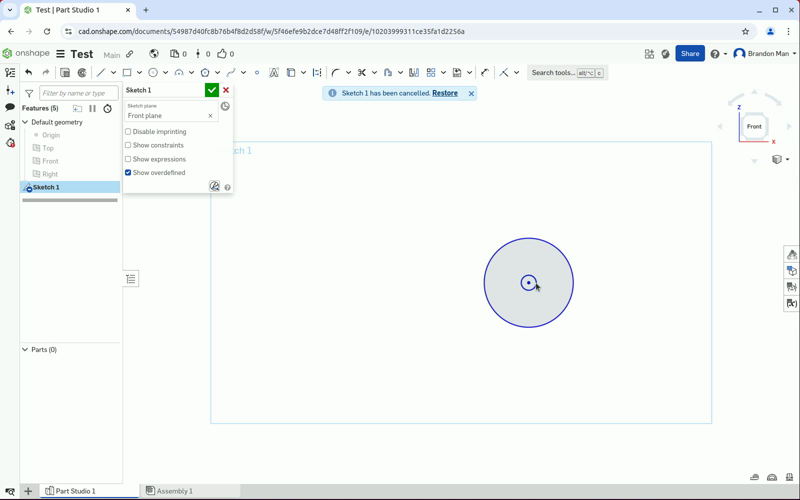
mouse_move(503, 279)
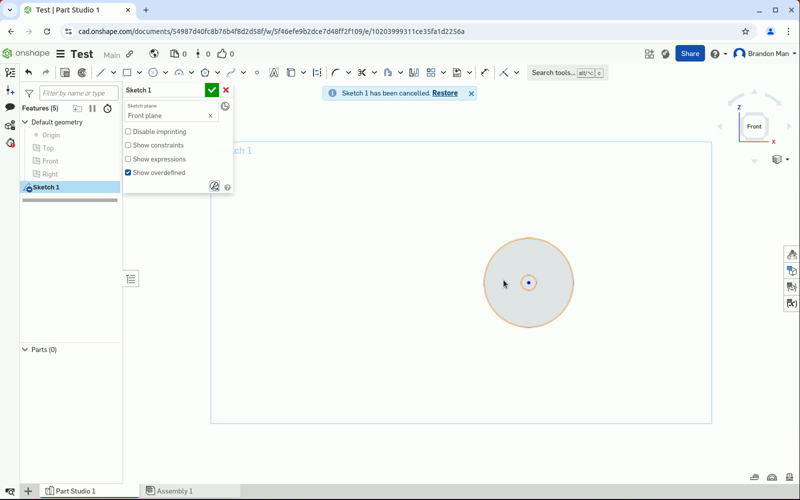
click(503, 279)
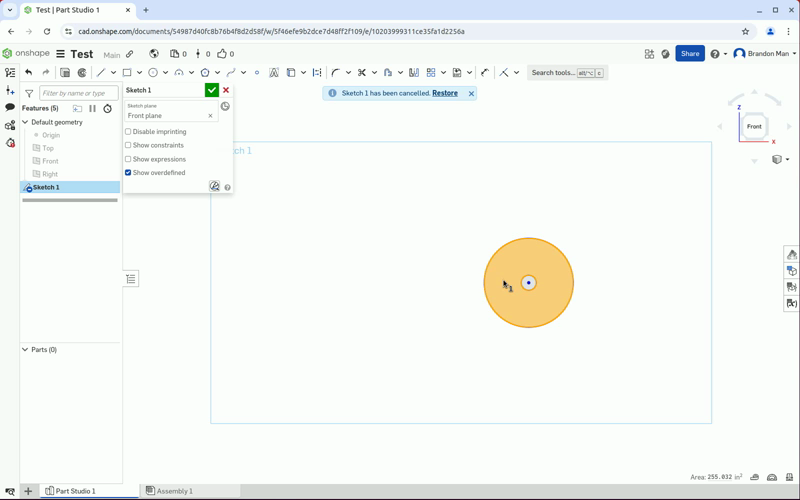
mouse_move(73, 352)
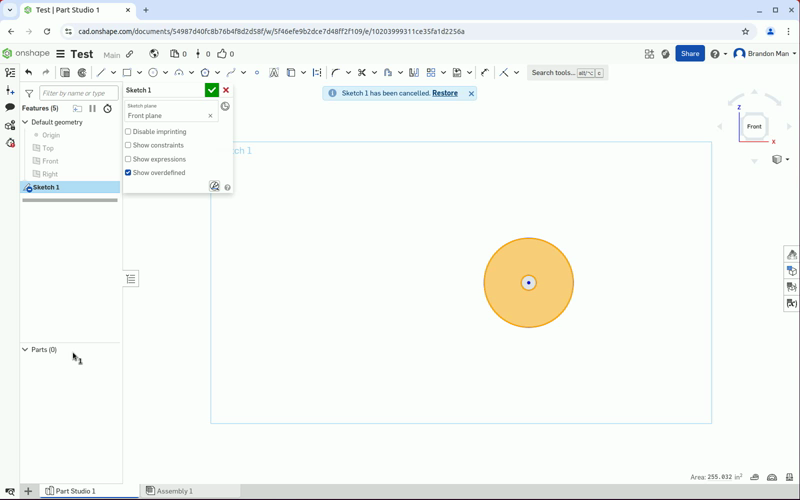
key(shift+y)
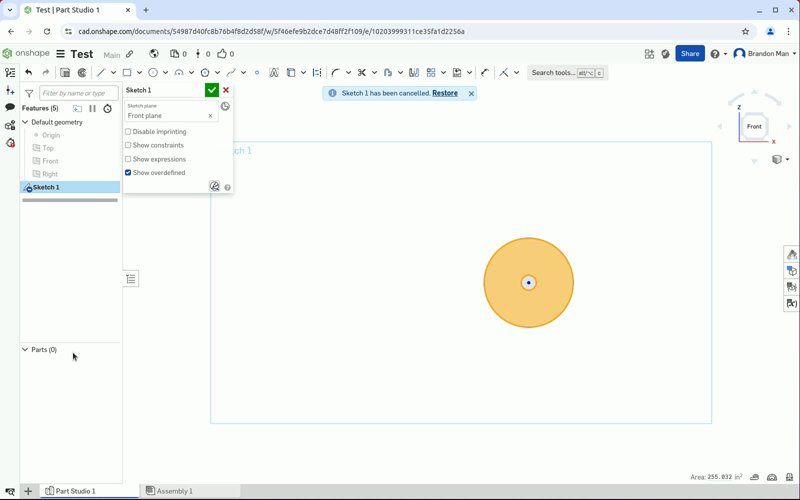
key(shift+e)
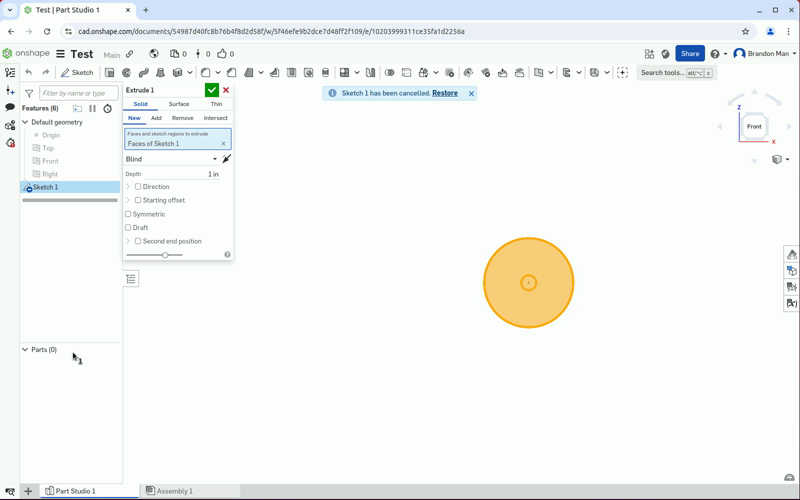
mouse_move(143, 106)
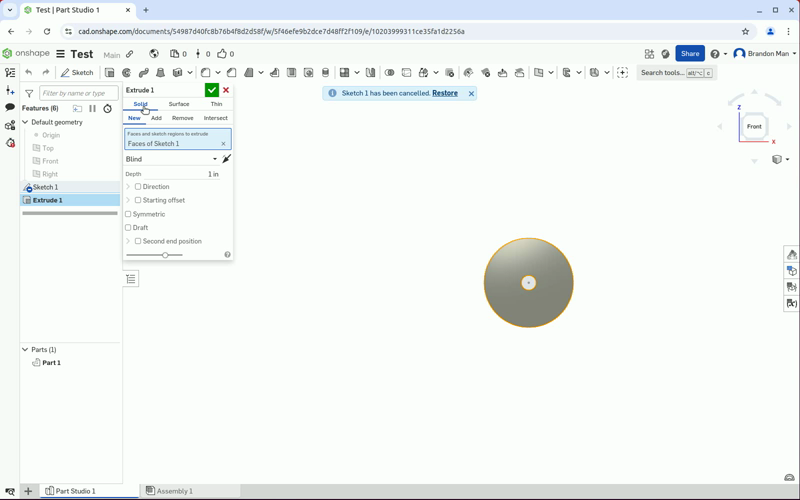
click(143, 106)
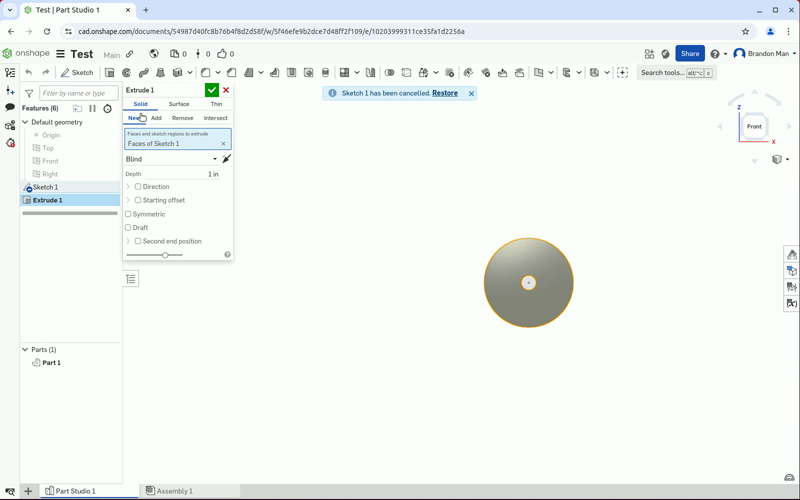
mouse_move(137, 120)
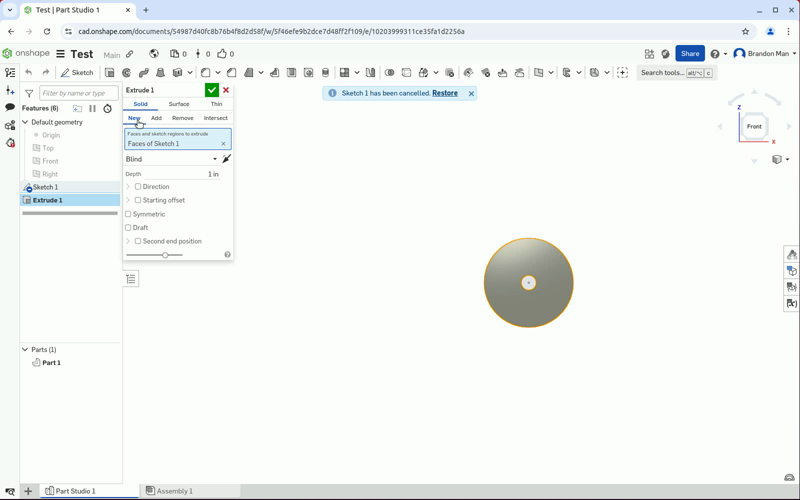
click(137, 120)
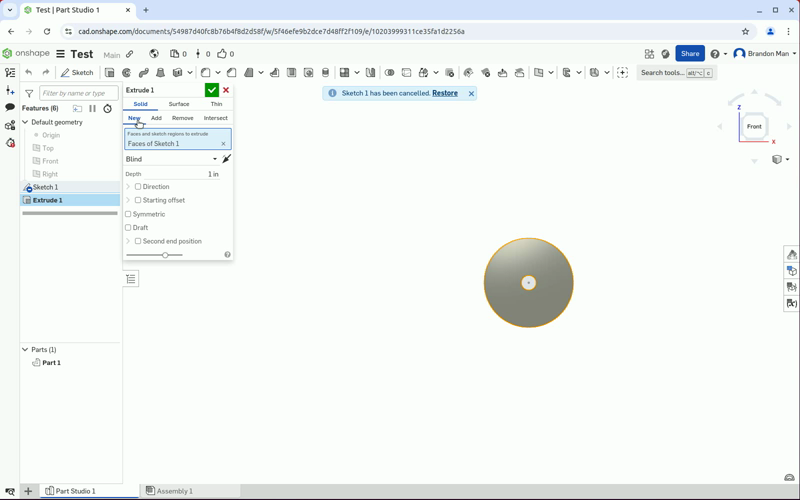
key(tab, 4)
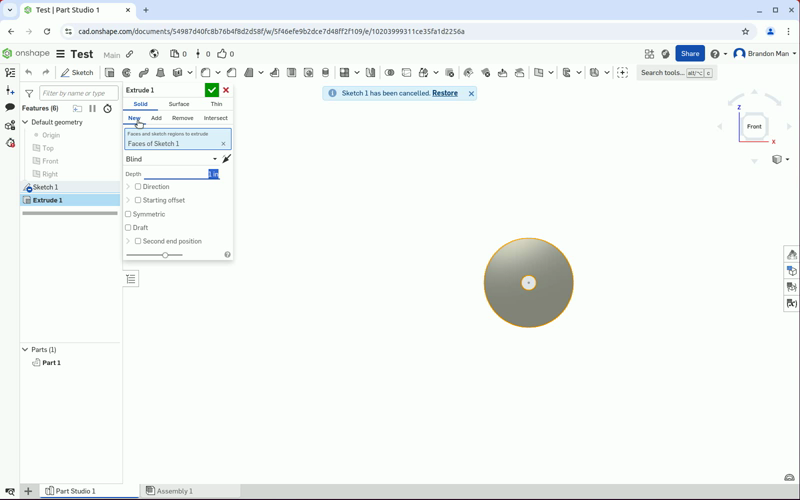
text(2.889)
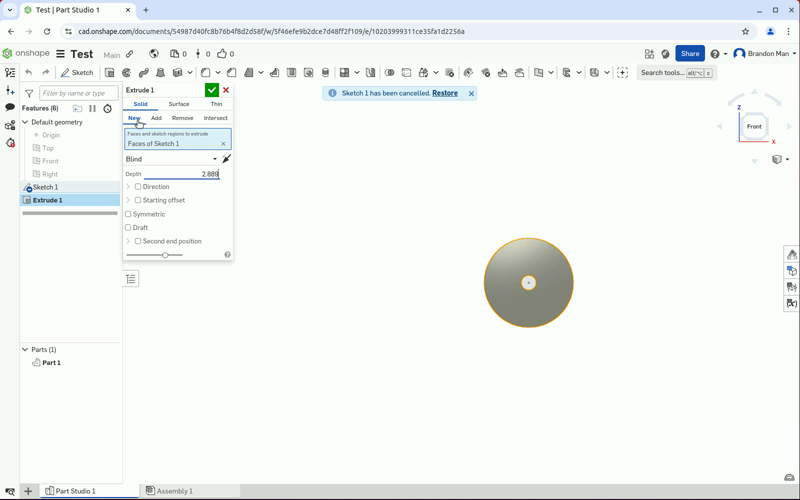
key(enter)
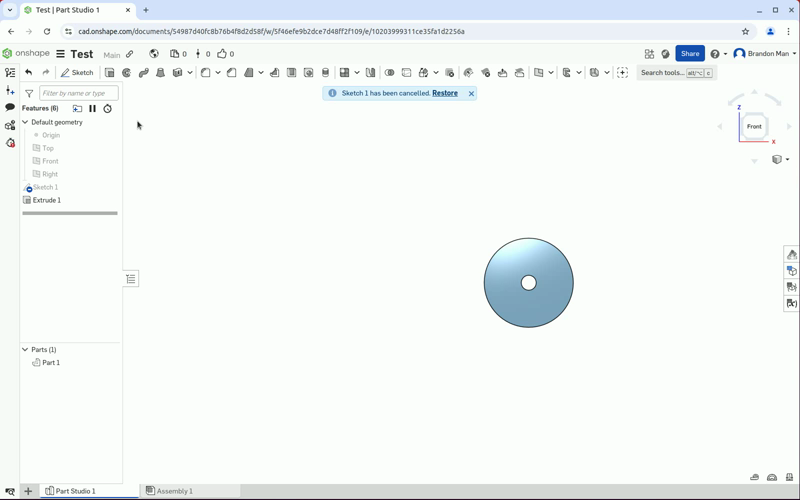
key(shift+h)
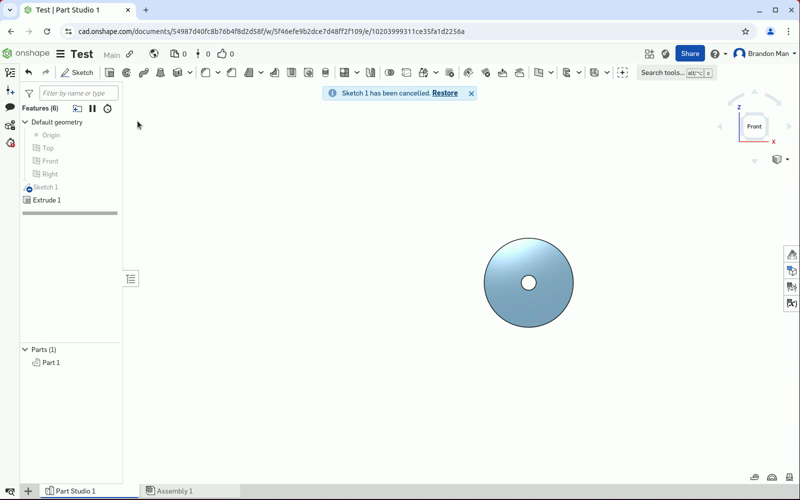
key(shift+h)
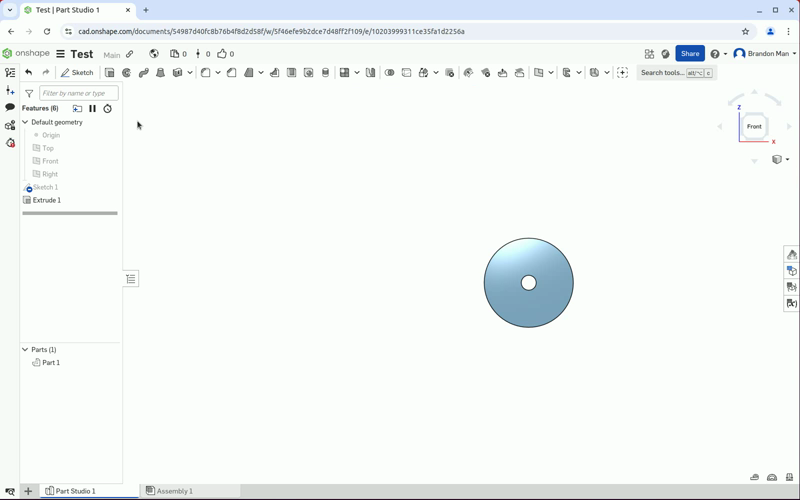
mouse_move(73, 189)
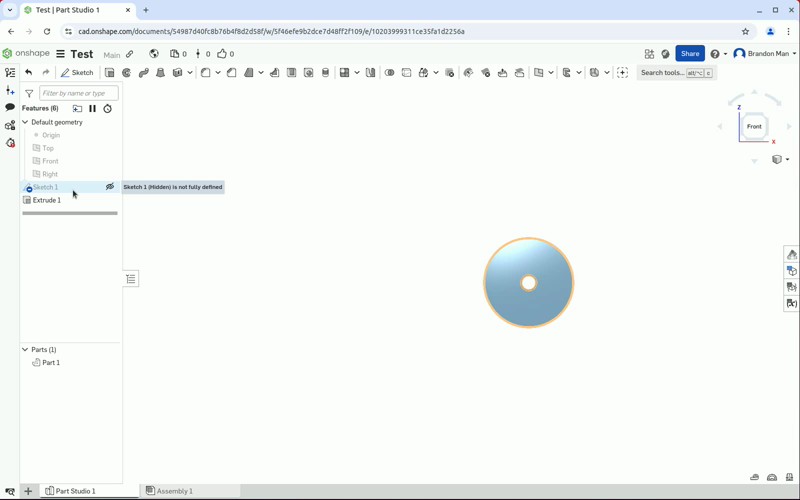
click(73, 189)
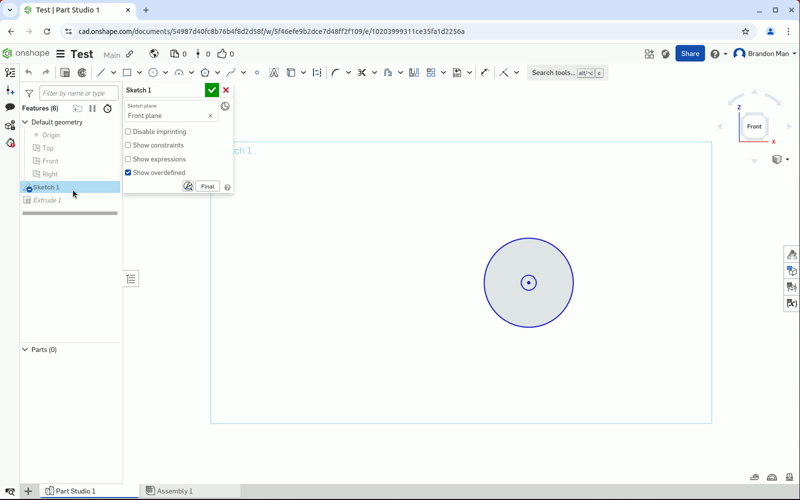
mouse_move(229, 92)
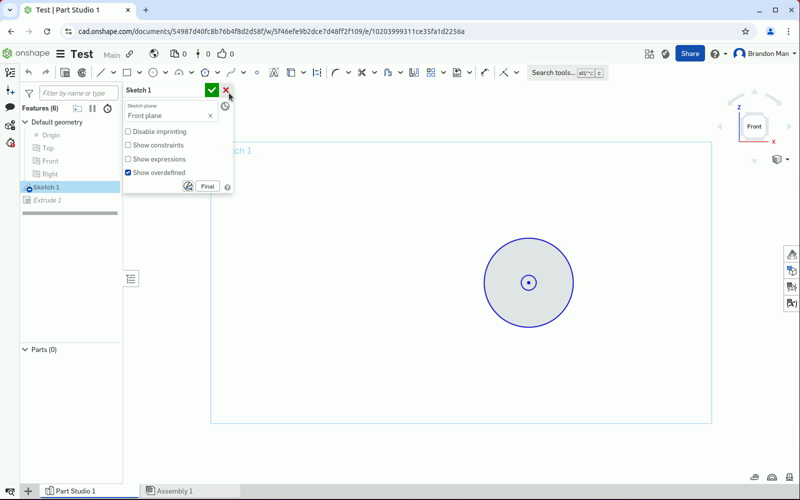
click(229, 92)
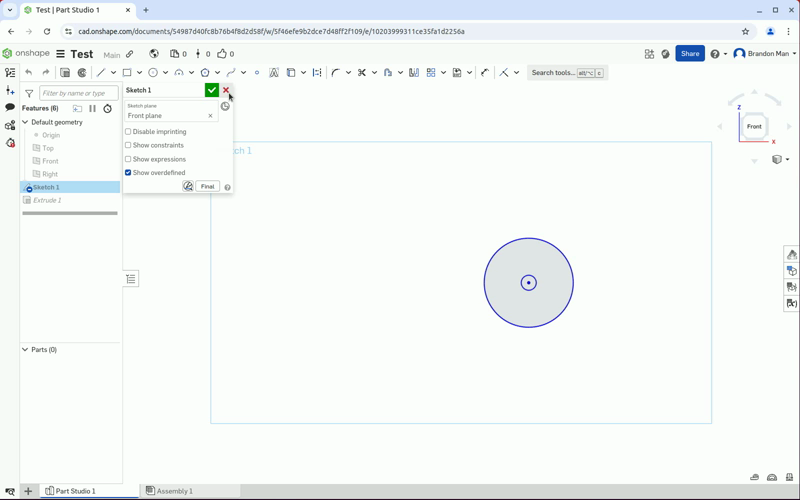
key(shift+s)
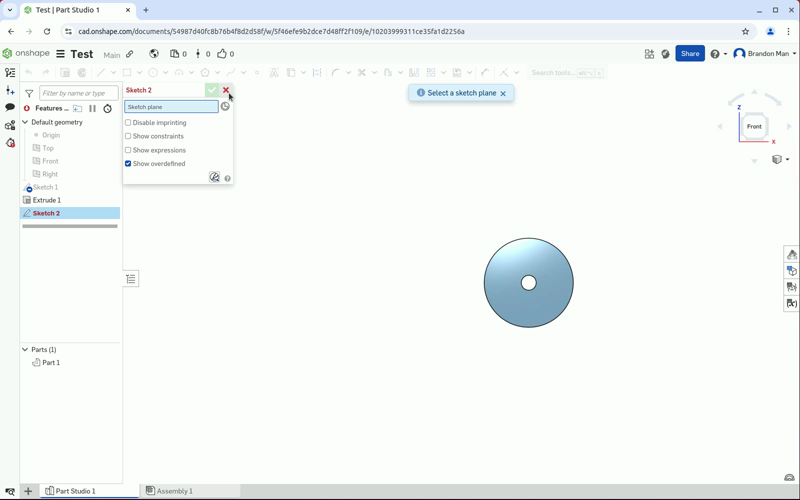
mouse_move(73, 163)
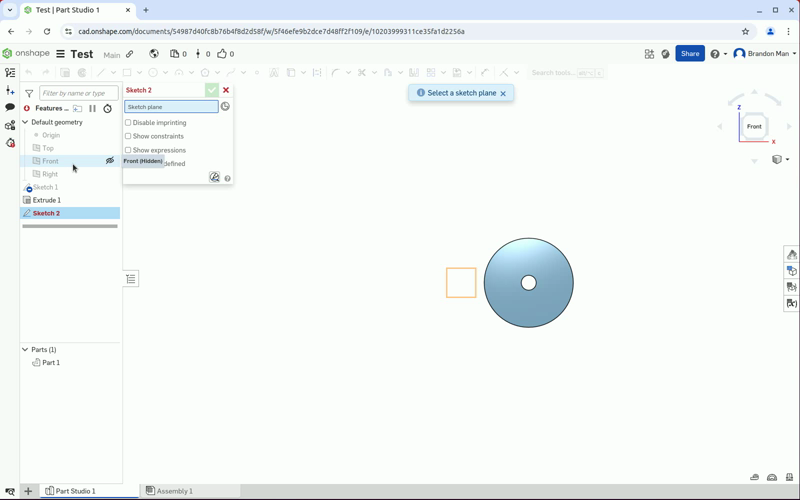
click(73, 163)
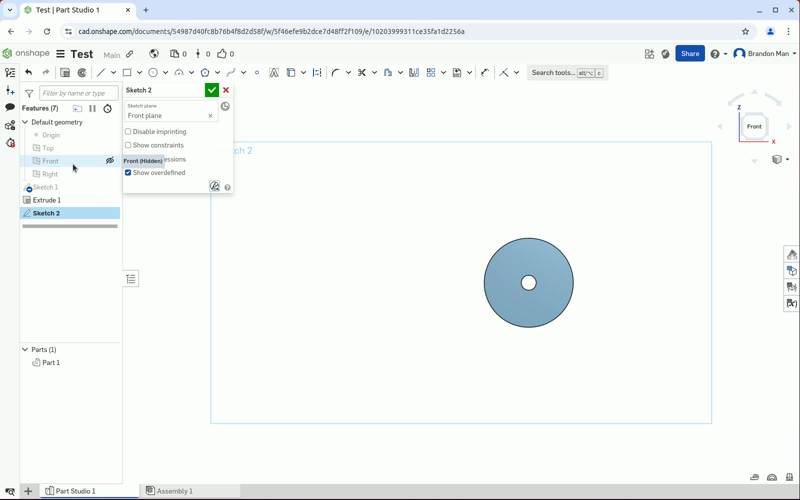
mouse_move(73, 352)
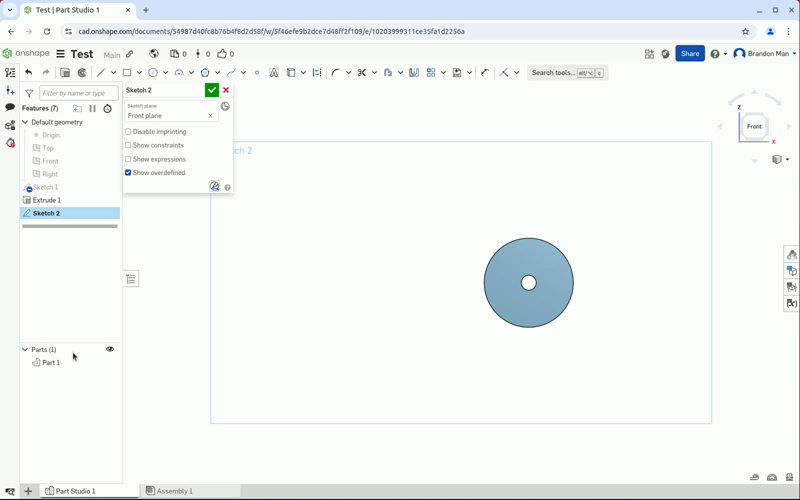
key(y)
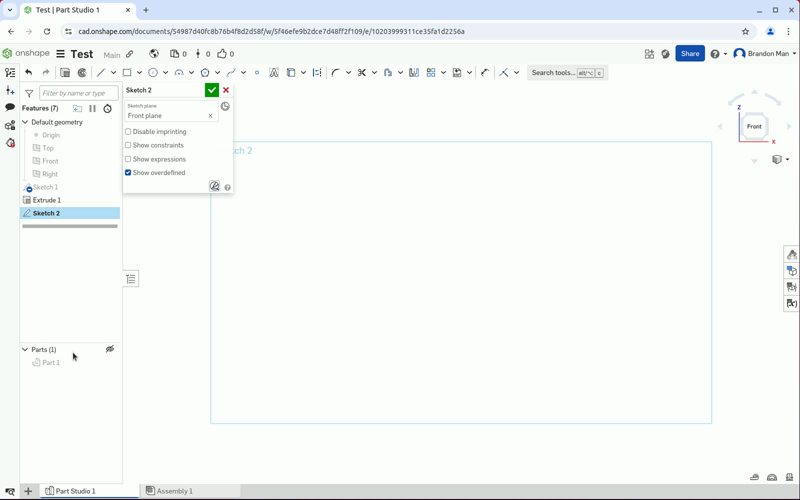
key(c)
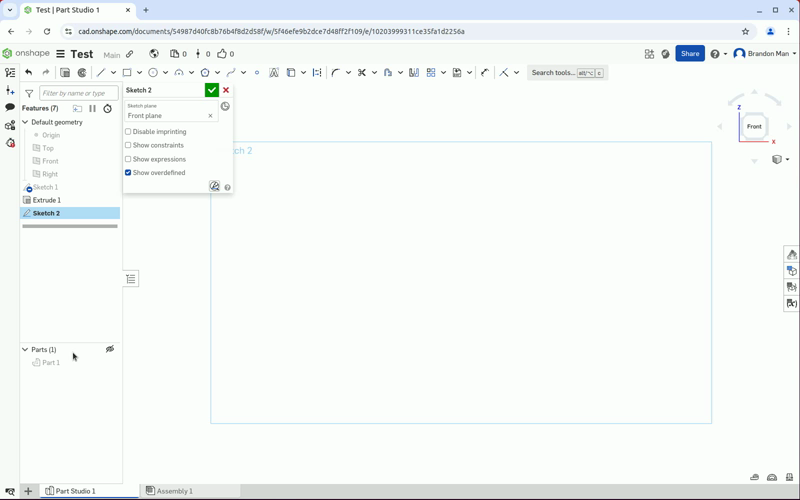
key_down(shift)
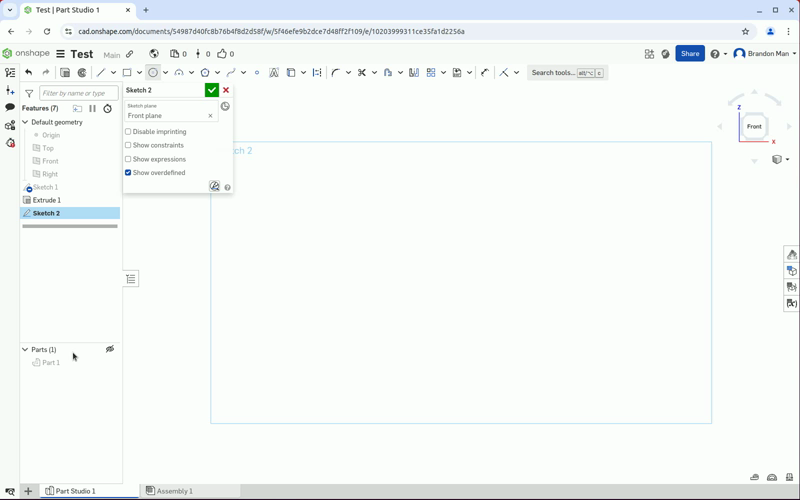
mouse_move(461, 282)
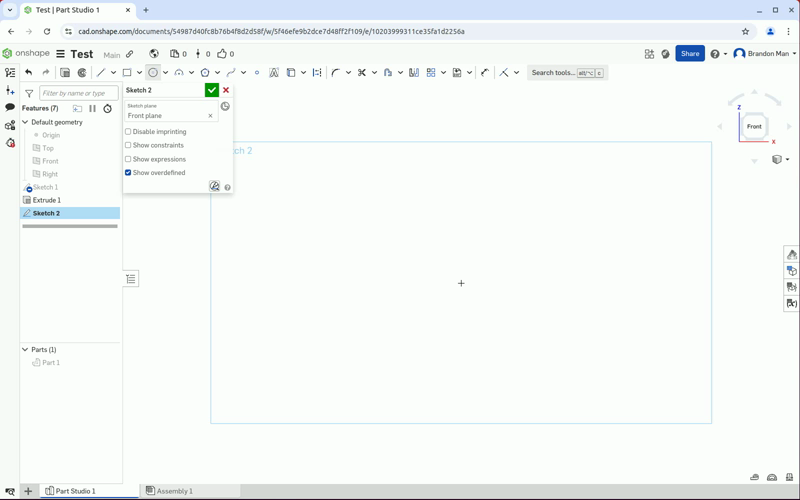
click(461, 282)
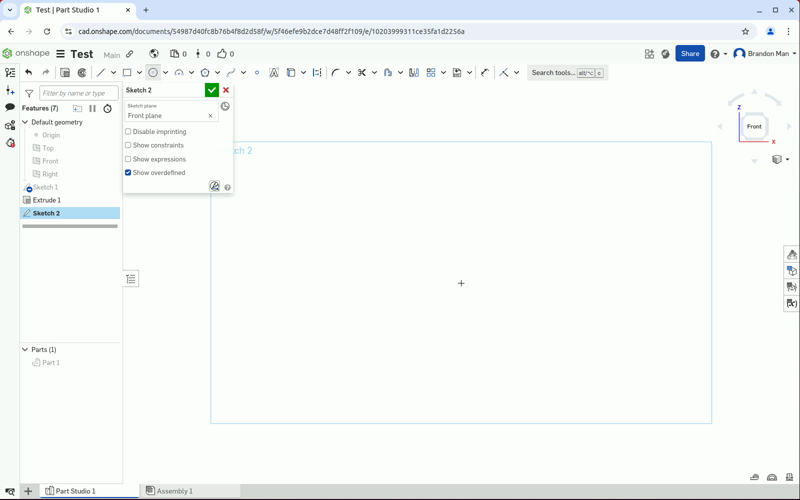
key_up(shift)
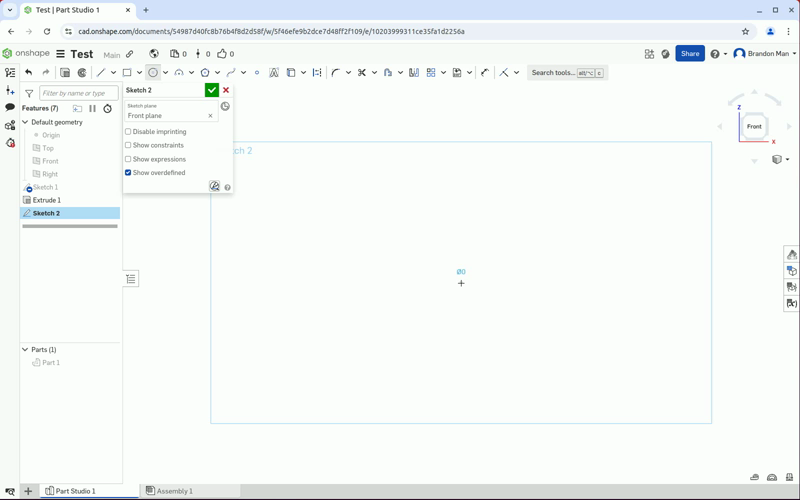
mouse_move(484, 282)
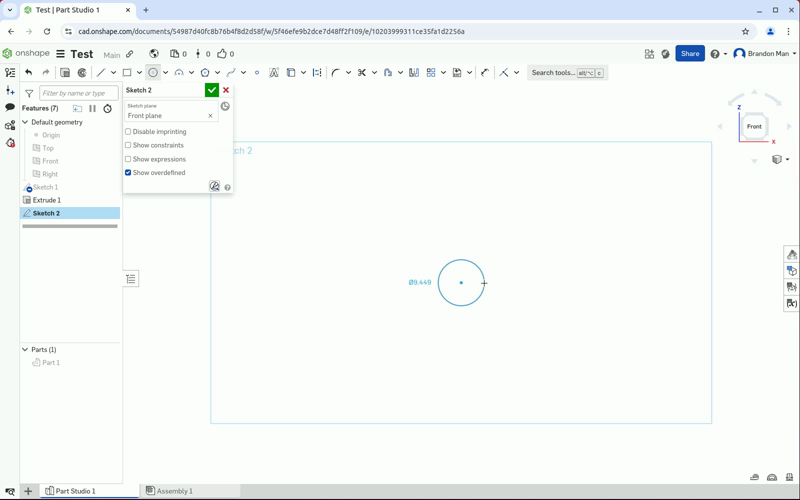
click(484, 282)
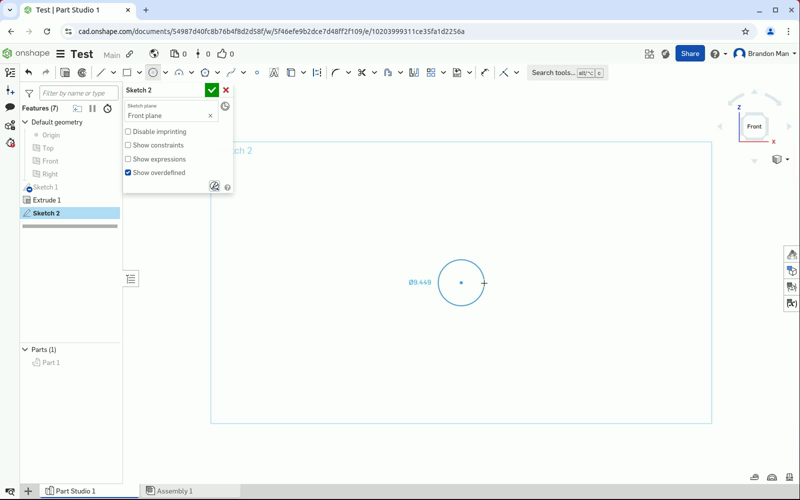
key(esc)
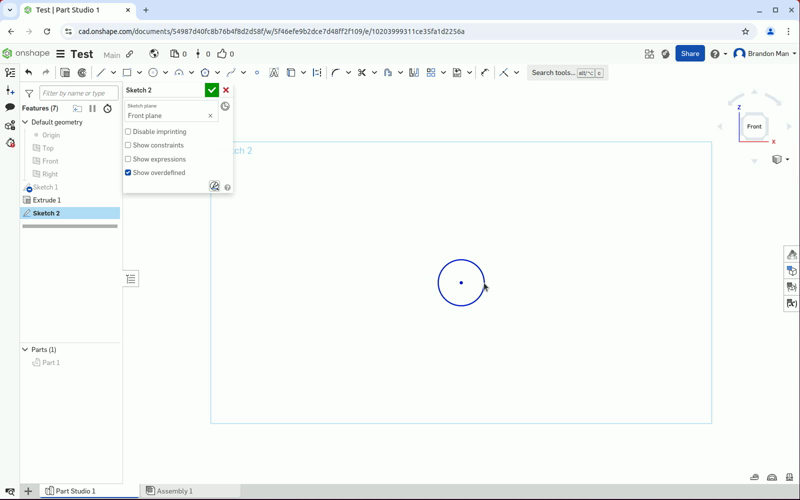
key(c)
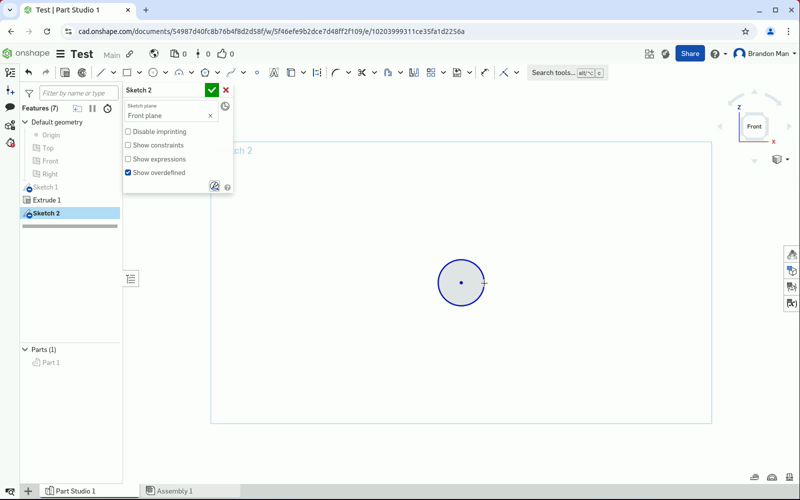
key_down(shift)
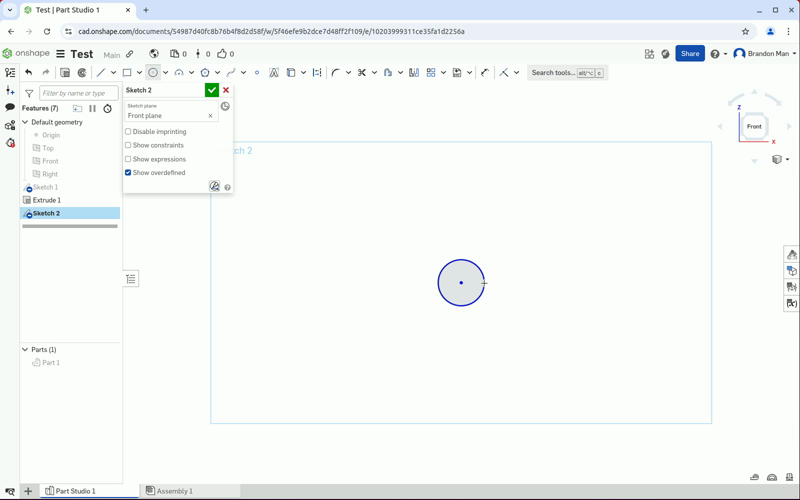
mouse_move(461, 282)
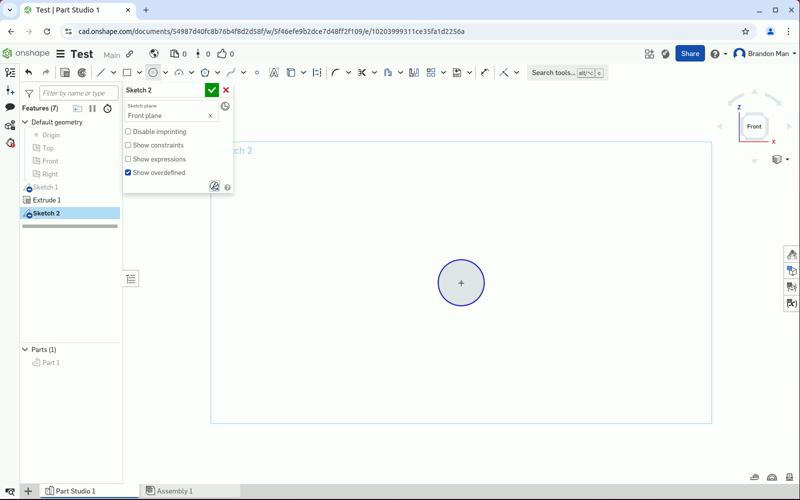
click(461, 282)
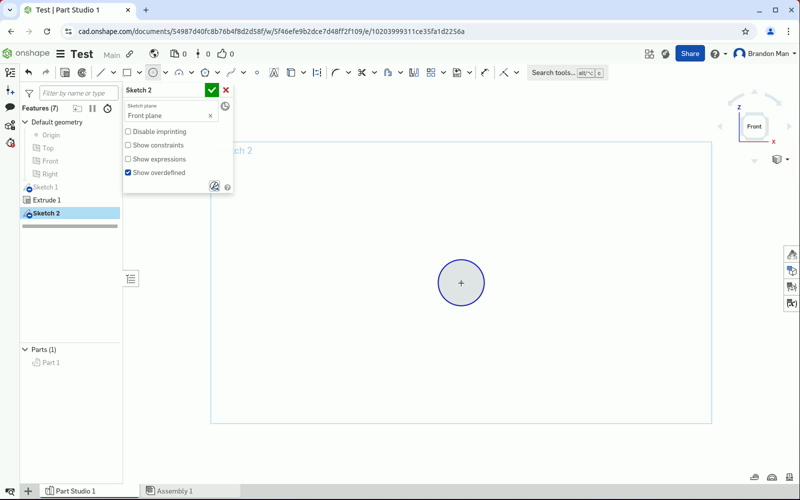
key_up(shift)
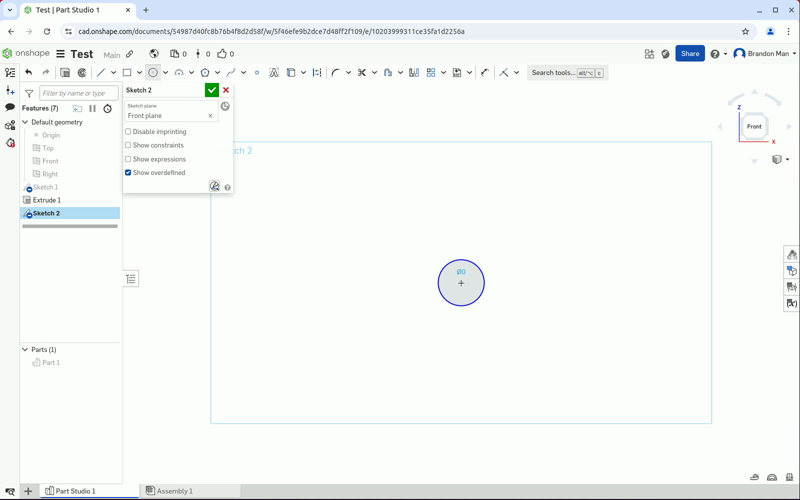
mouse_move(468, 282)
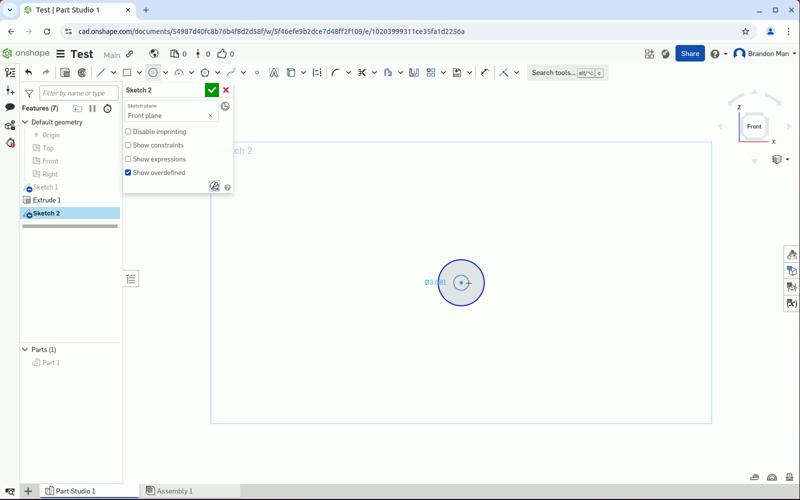
click(468, 282)
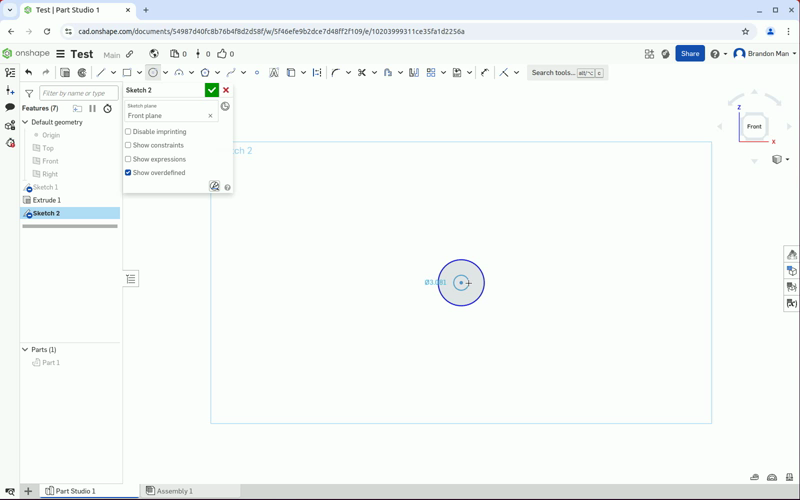
key(esc)
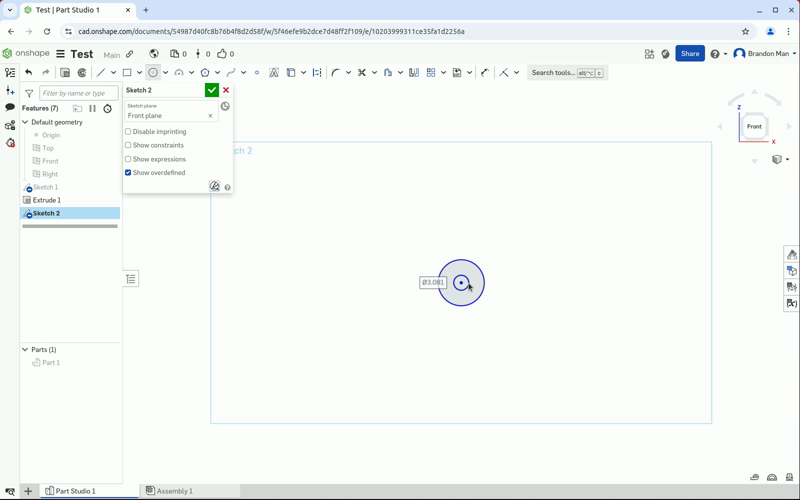
mouse_move(458, 264)
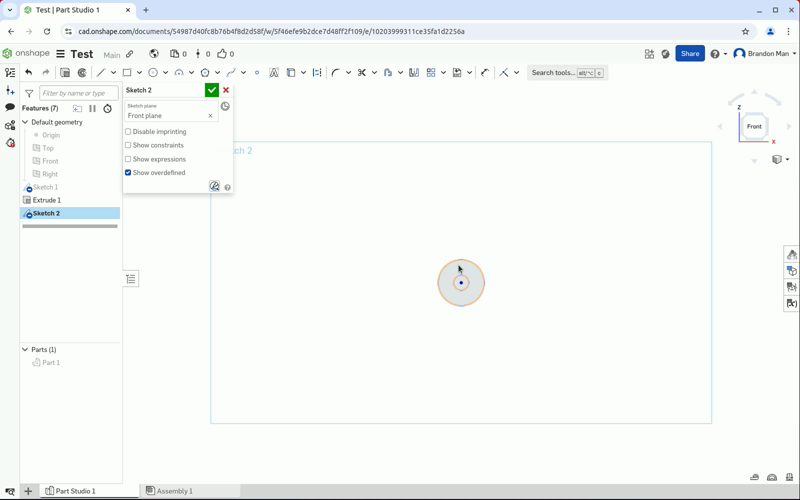
scroll(6)
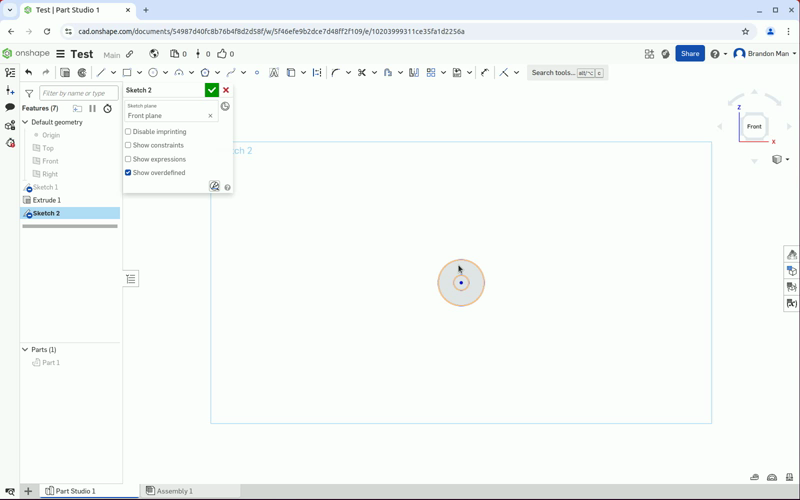
scroll(6)
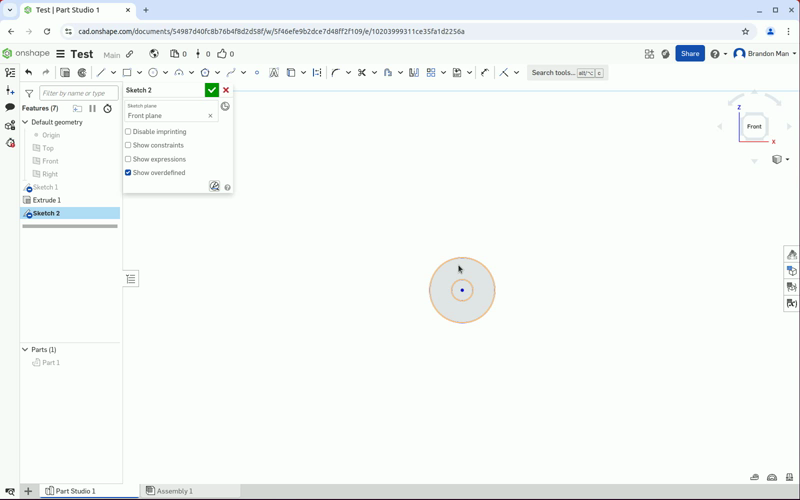
scroll(6)
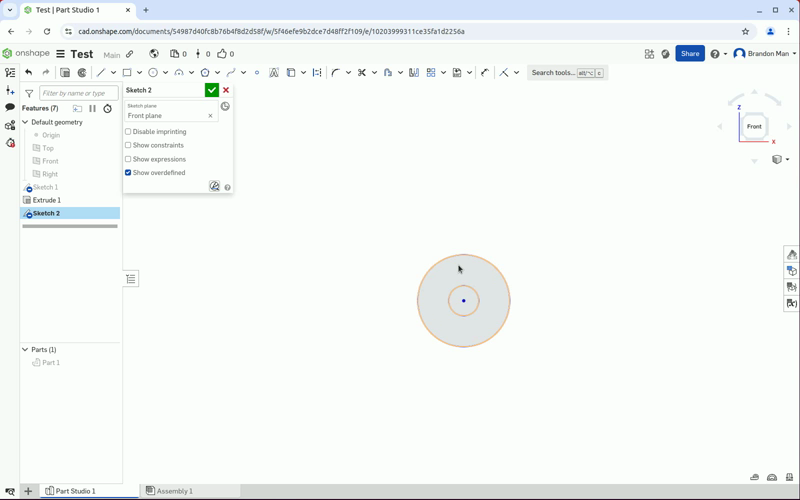
scroll(6)
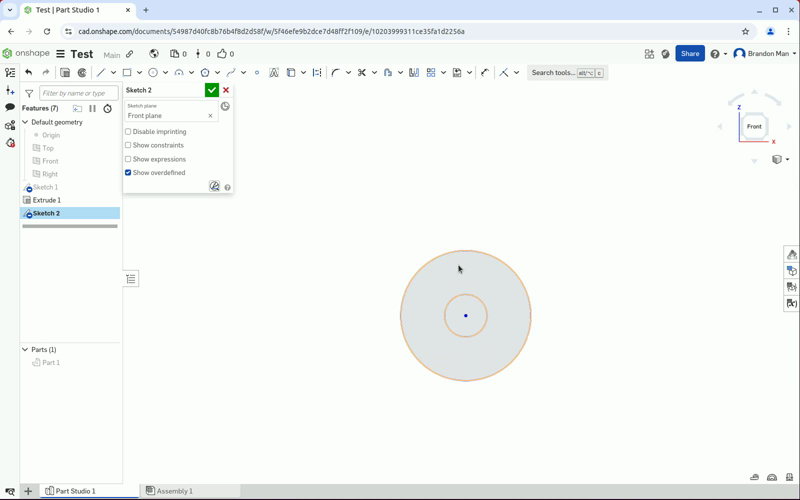
scroll(6)
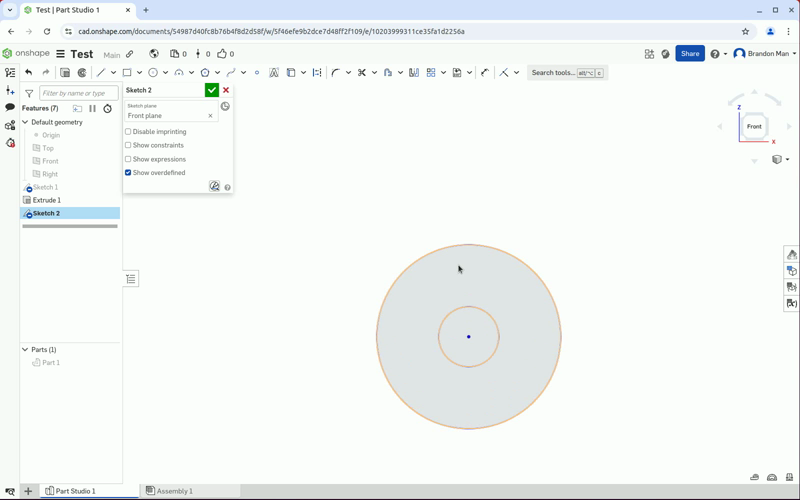
scroll(6)
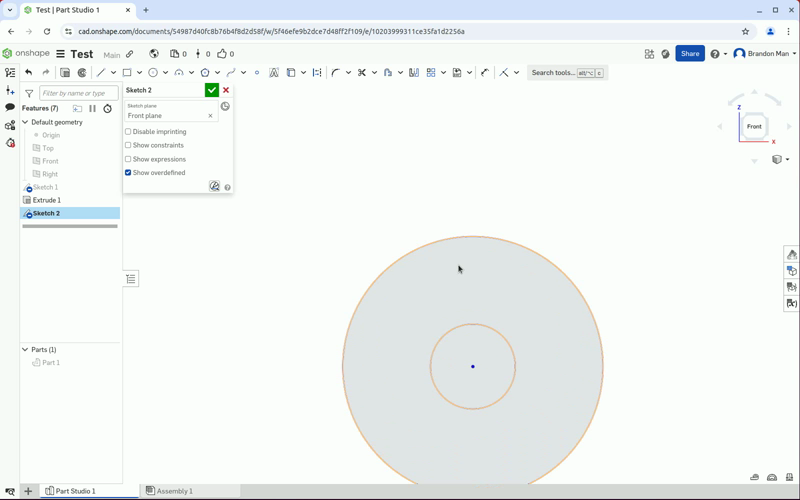
scroll(6)
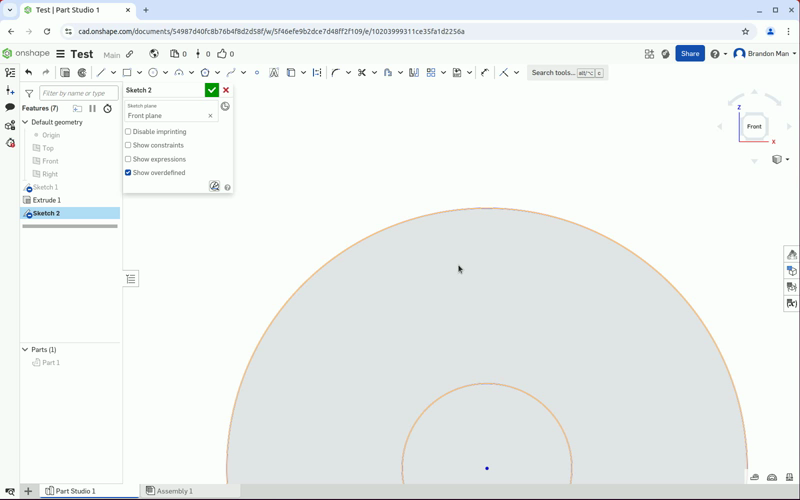
click(458, 264)
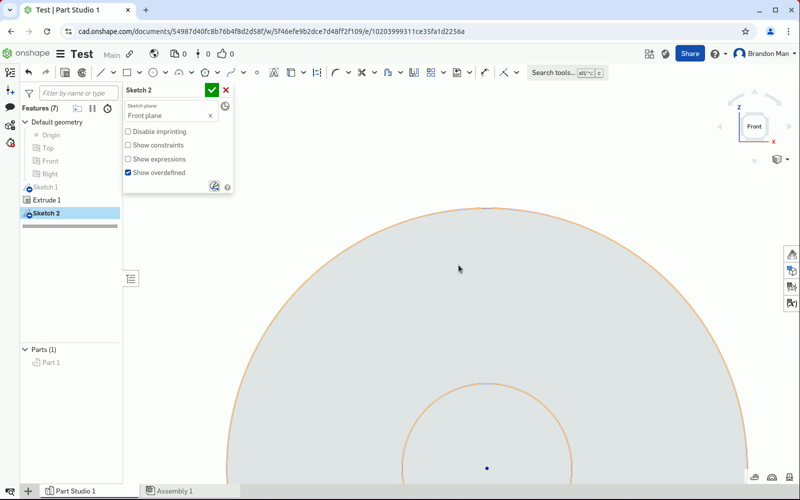
scroll(-6)
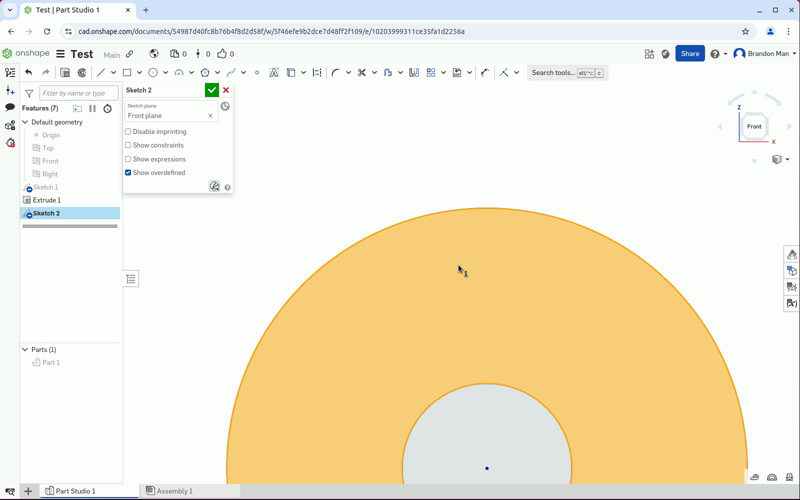
scroll(-6)
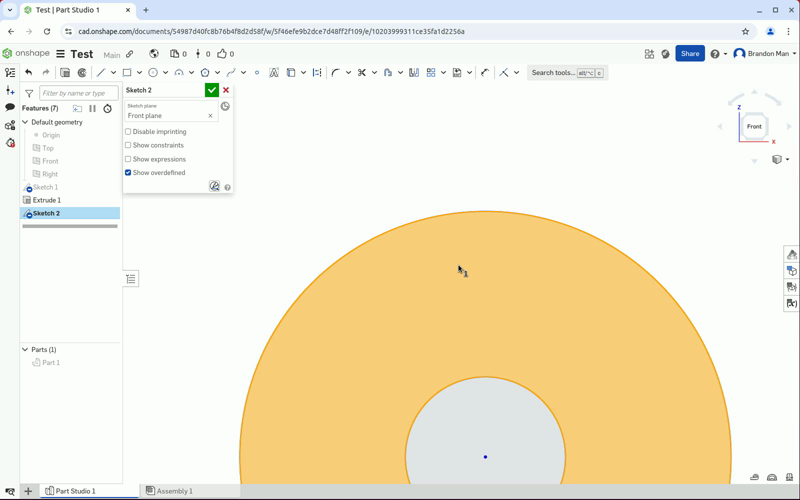
scroll(-6)
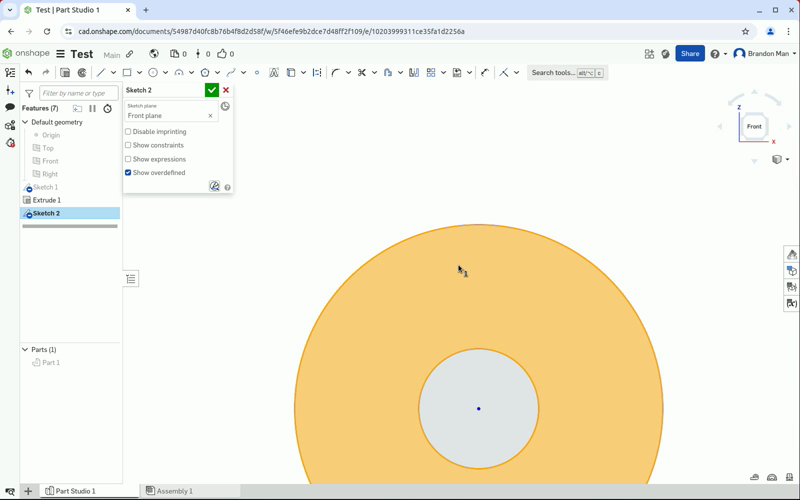
scroll(-6)
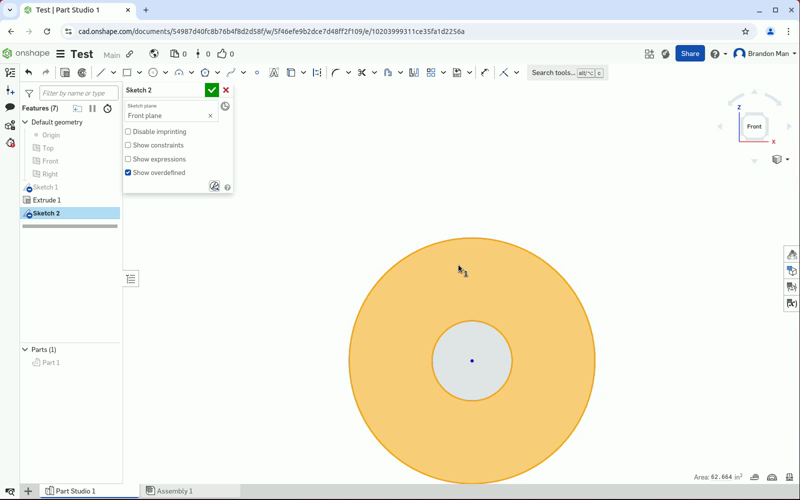
scroll(-6)
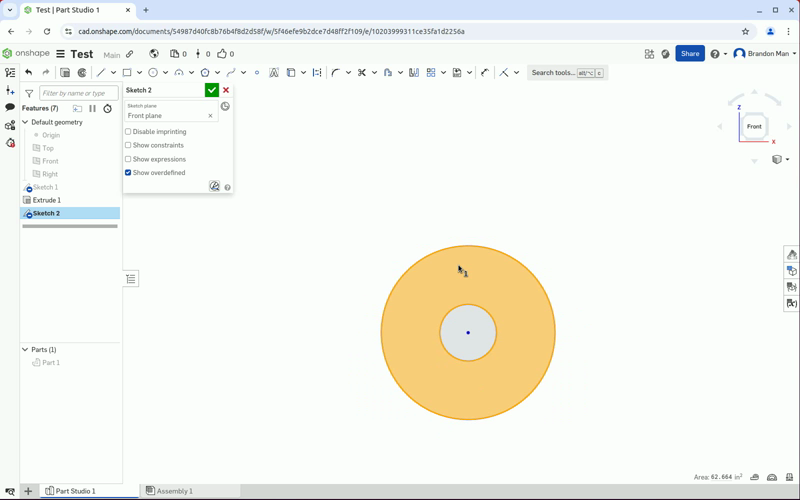
scroll(-6)
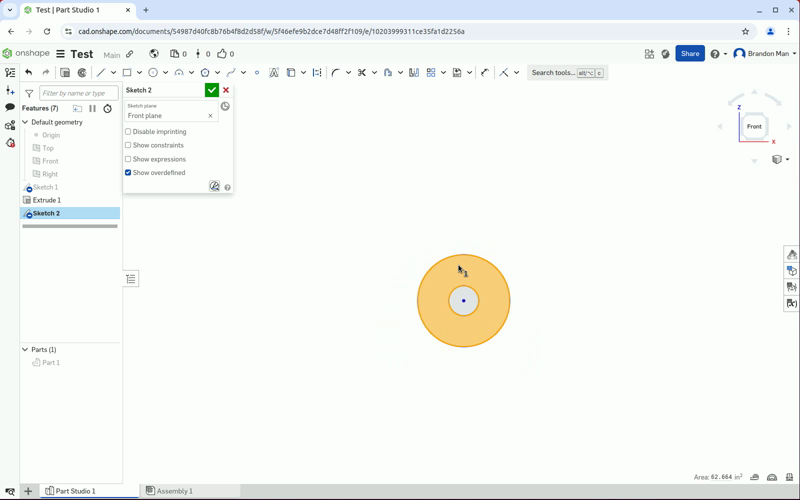
scroll(-6)
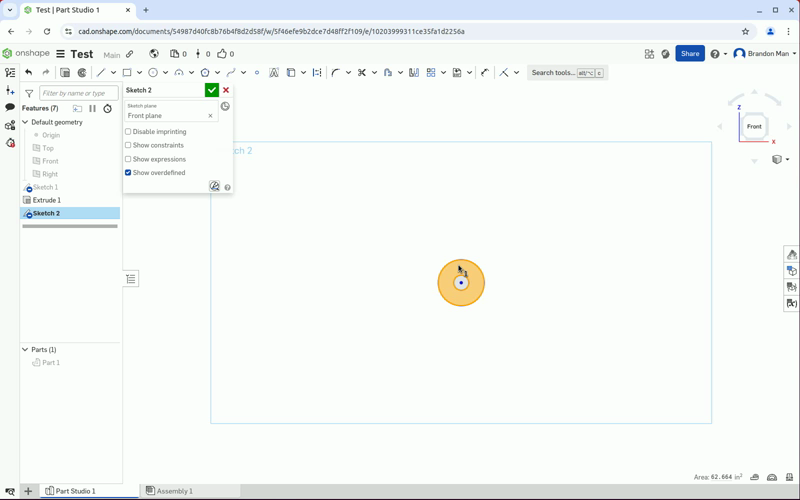
mouse_move(73, 352)
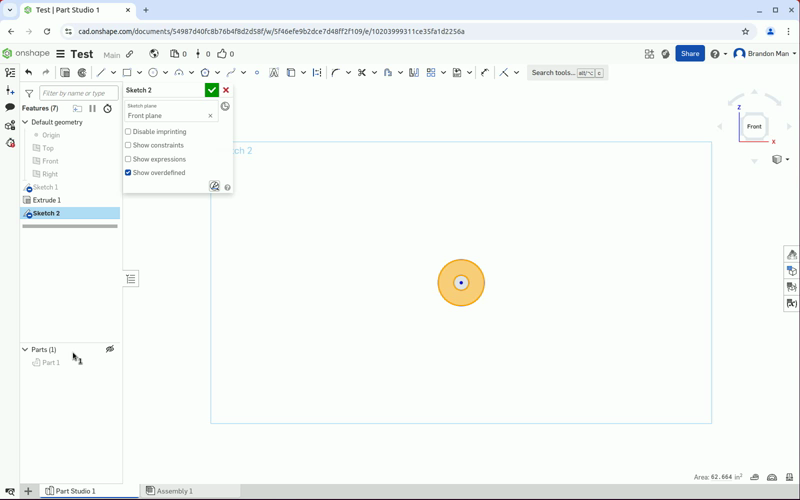
key(shift+y)
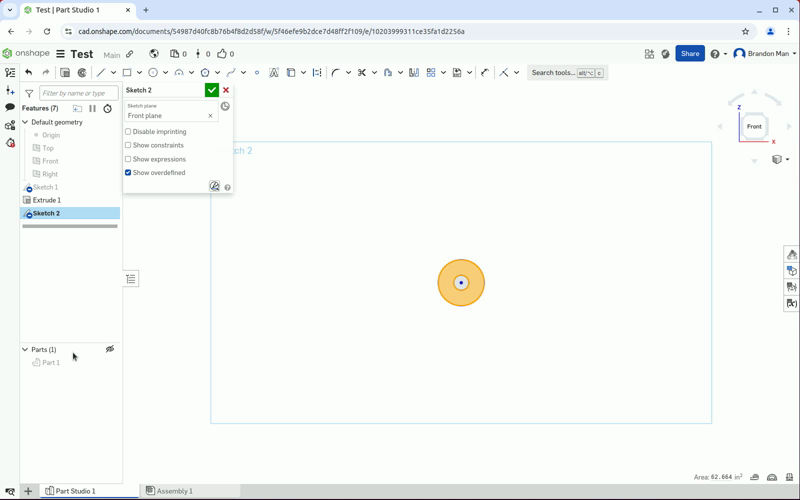
key(shift+e)
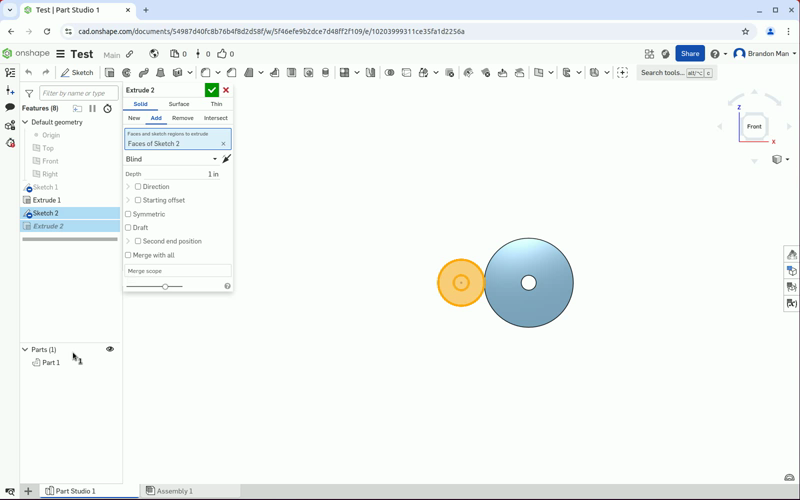
mouse_move(143, 106)
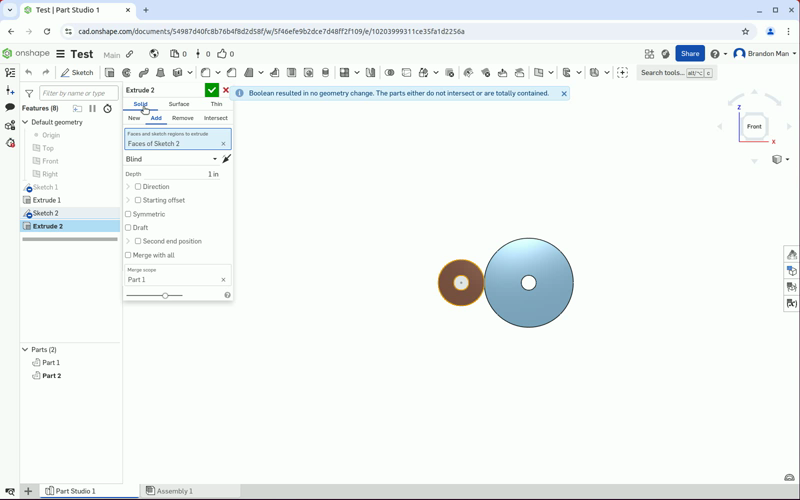
click(143, 106)
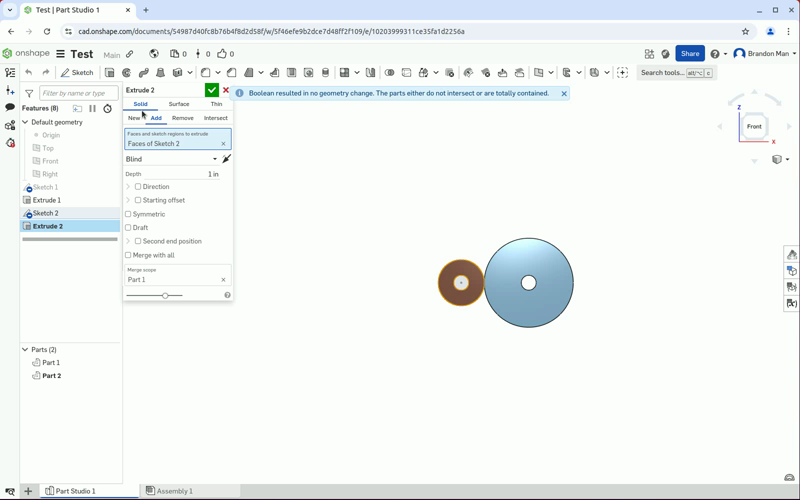
mouse_move(137, 120)
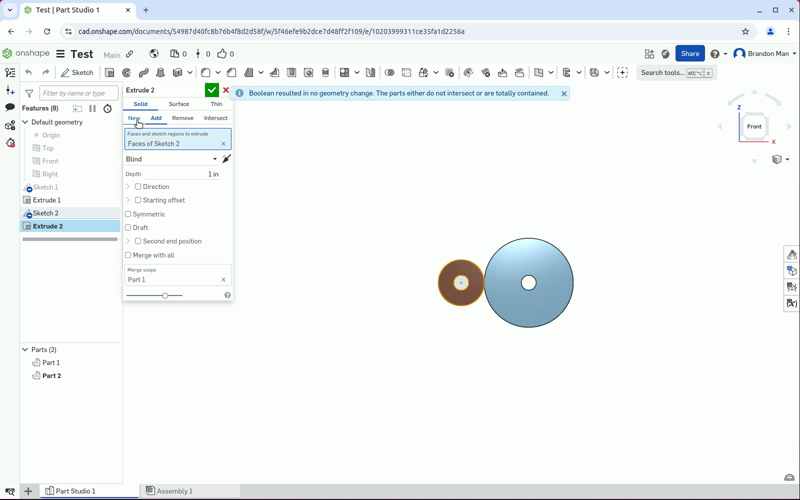
click(137, 120)
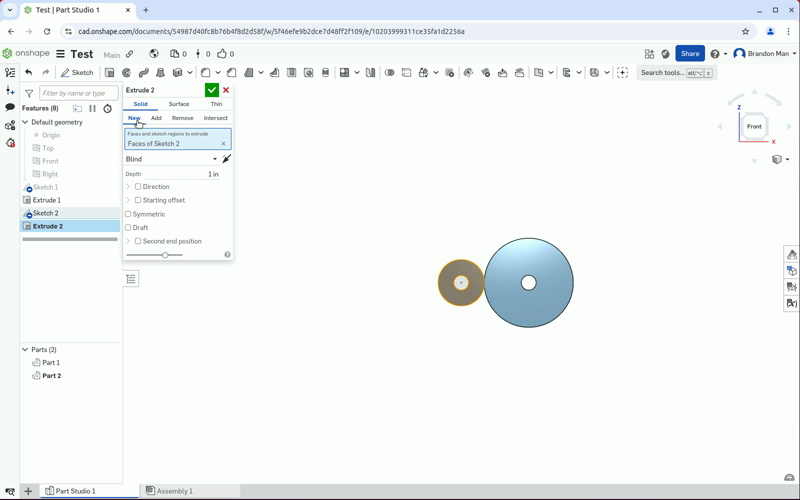
key(tab, 4)
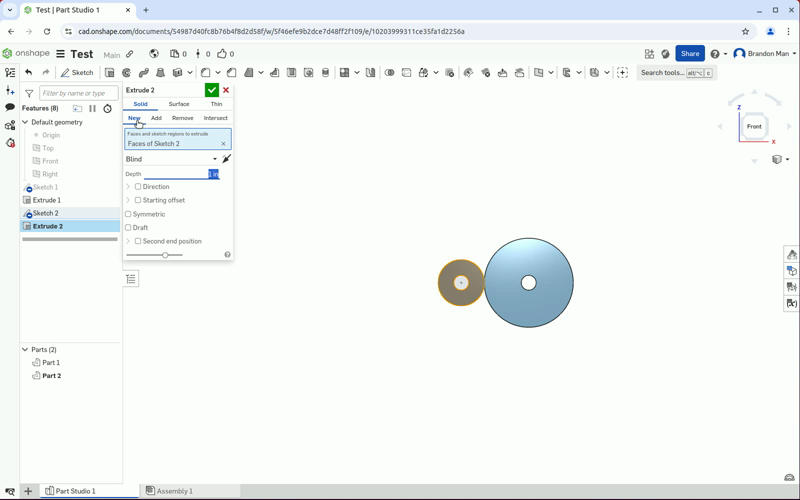
text(2.889)
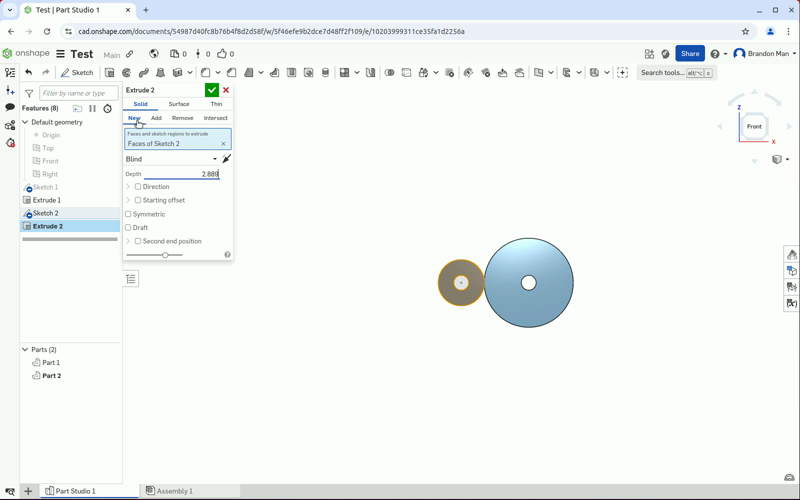
key(enter)
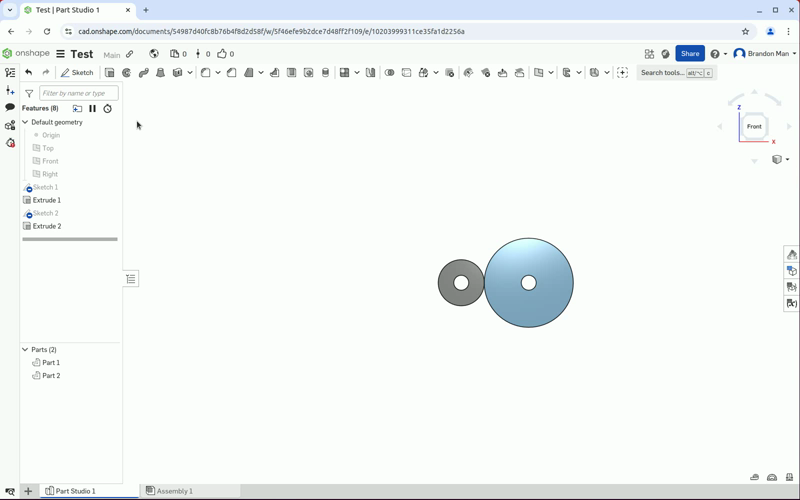
key(shift+h)
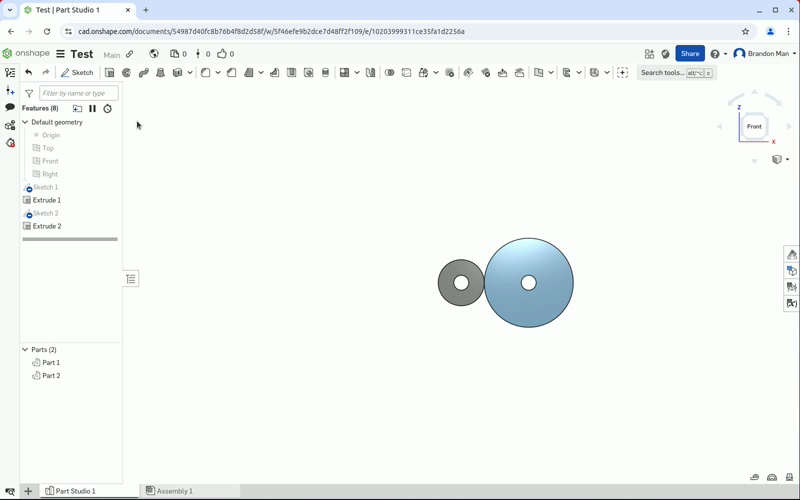
key(shift+h)
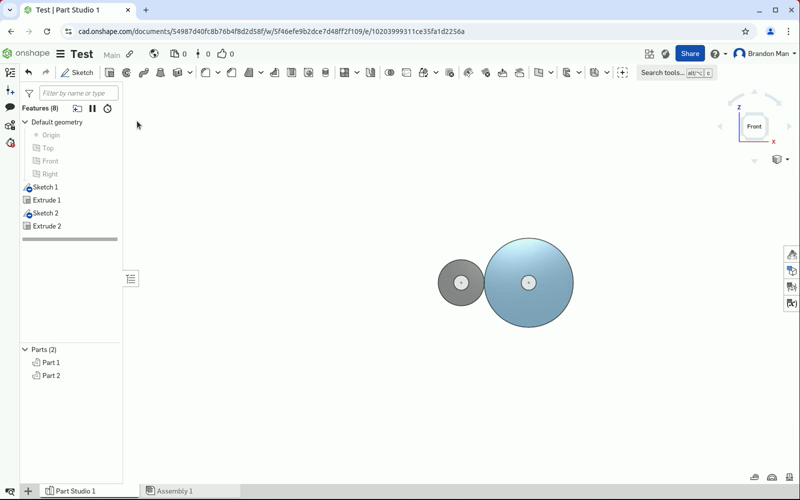
key(shift+7)
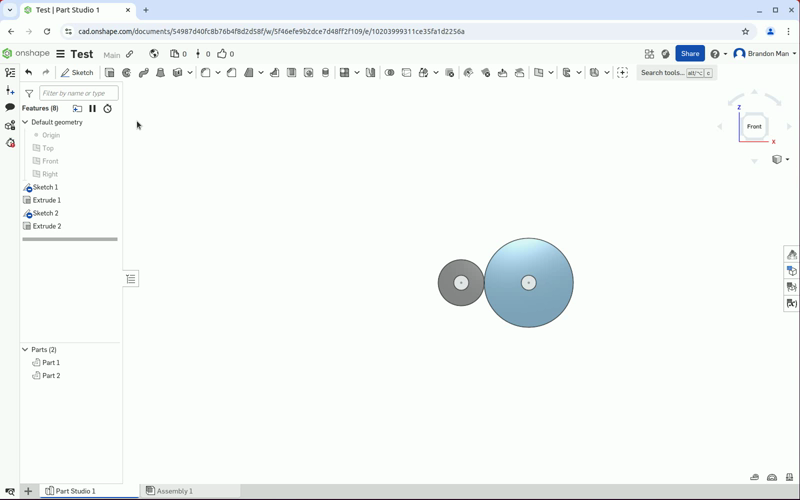
key(left, 2)
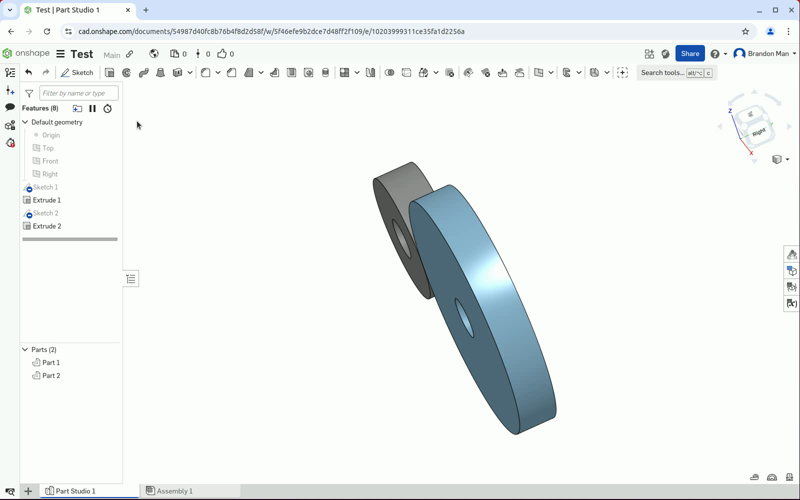
key(down, 2)
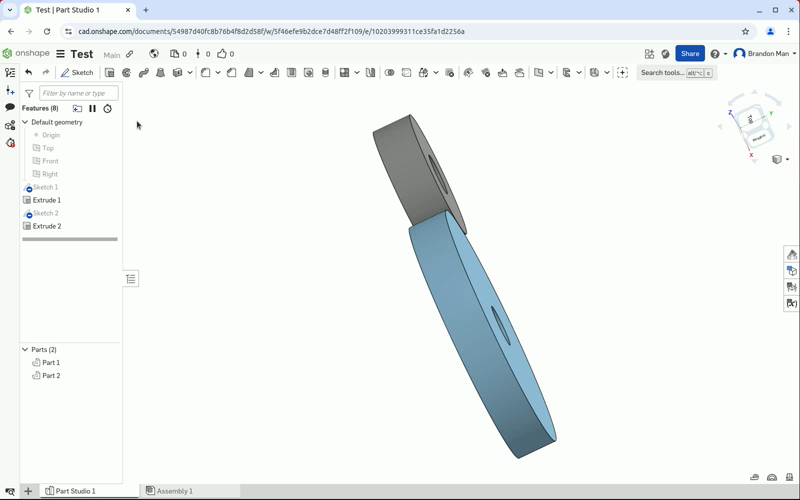
key(up, 2)
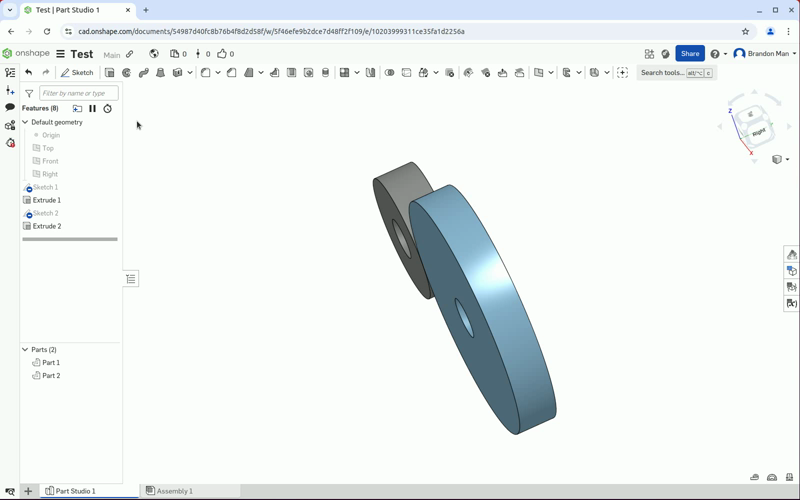
key(right, 2)
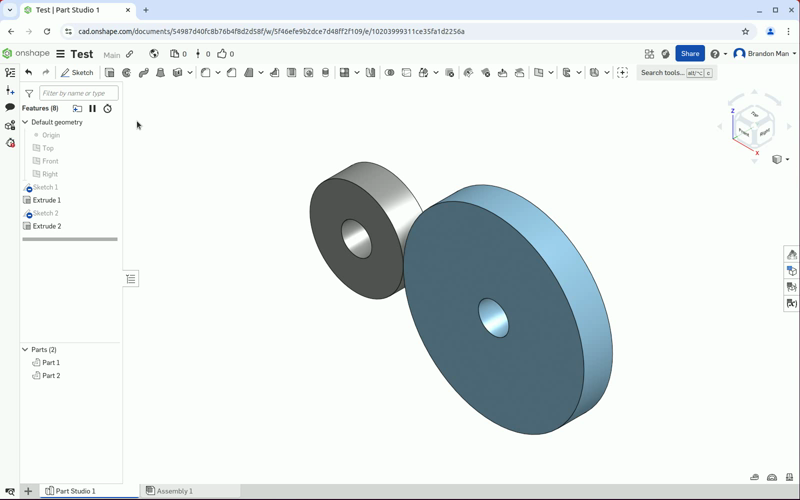
mouse_move(73, 189)
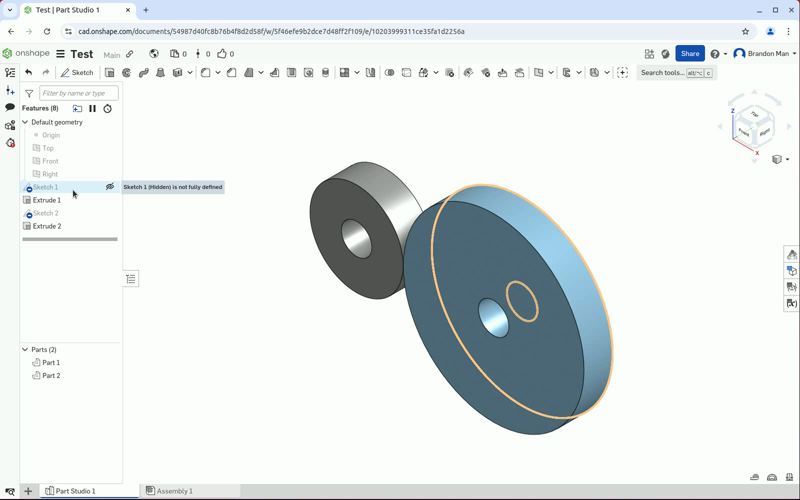
click(73, 189)